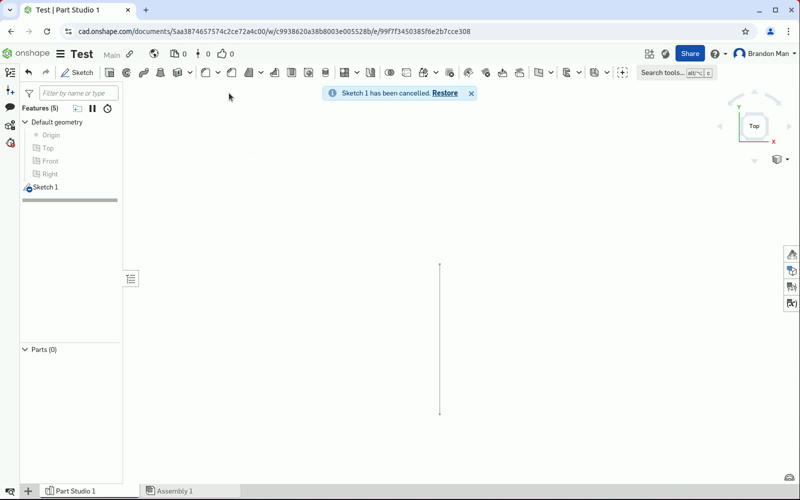
key(shift+h)
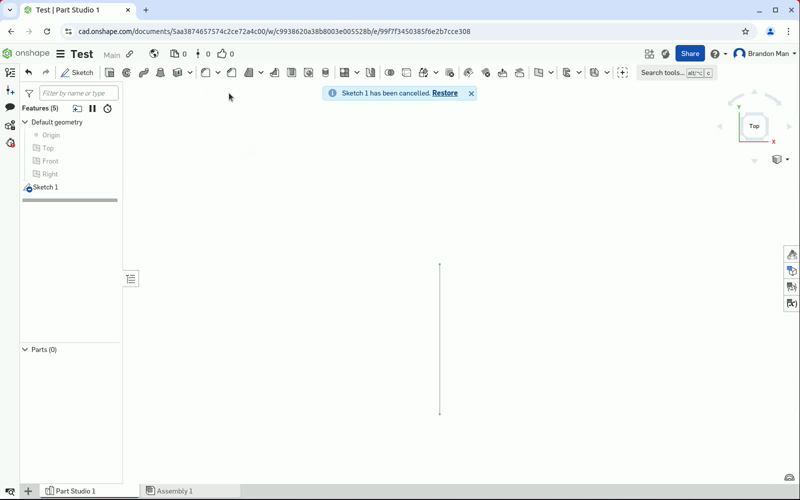
key(shift+s)
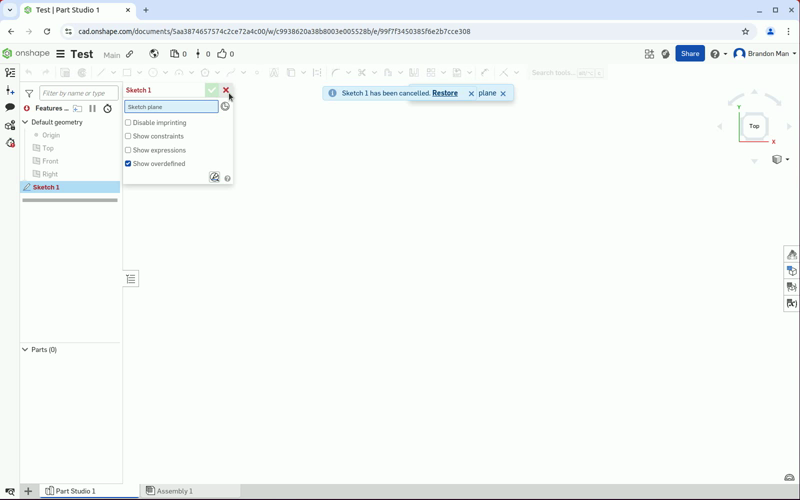
mouse_move(73, 150)
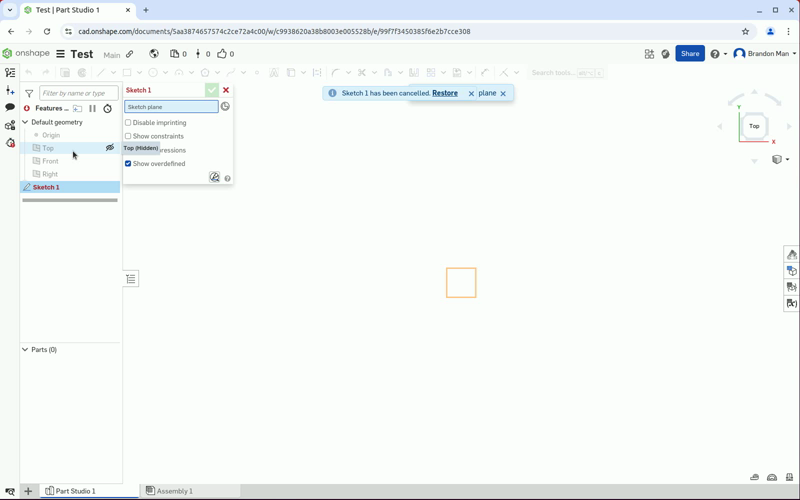
click(73, 150)
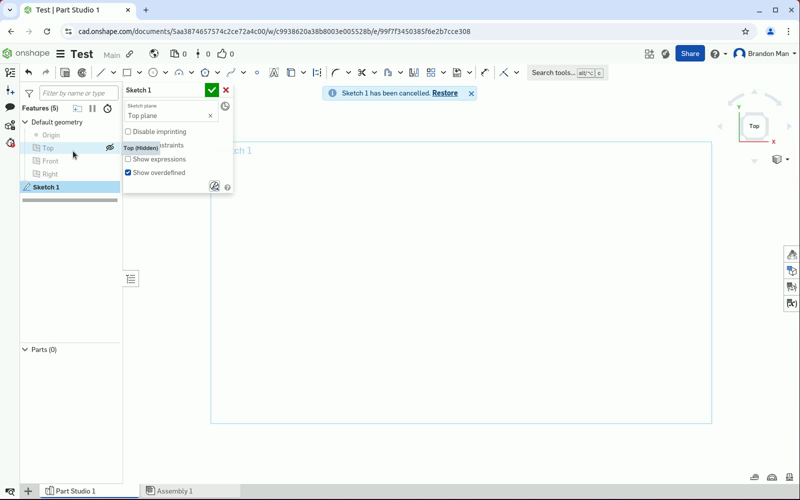
mouse_move(73, 352)
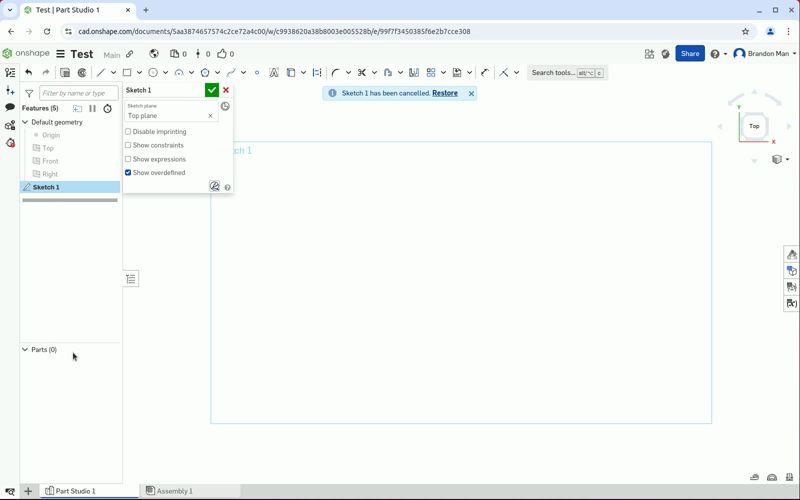
key(y)
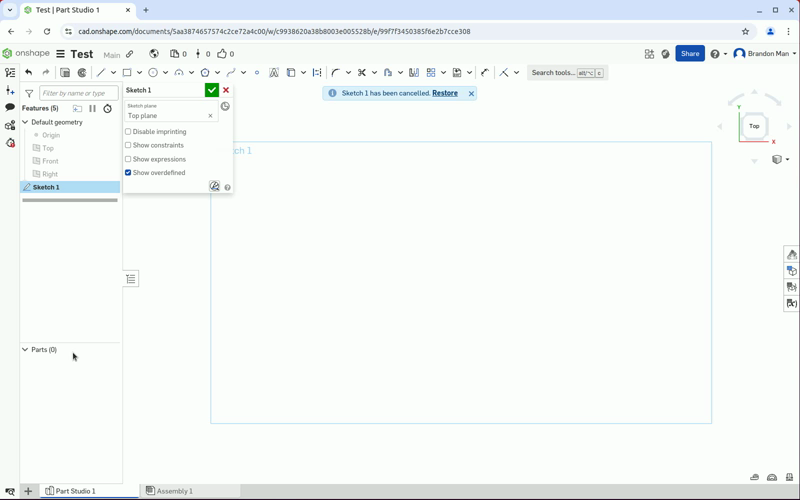
key(l)
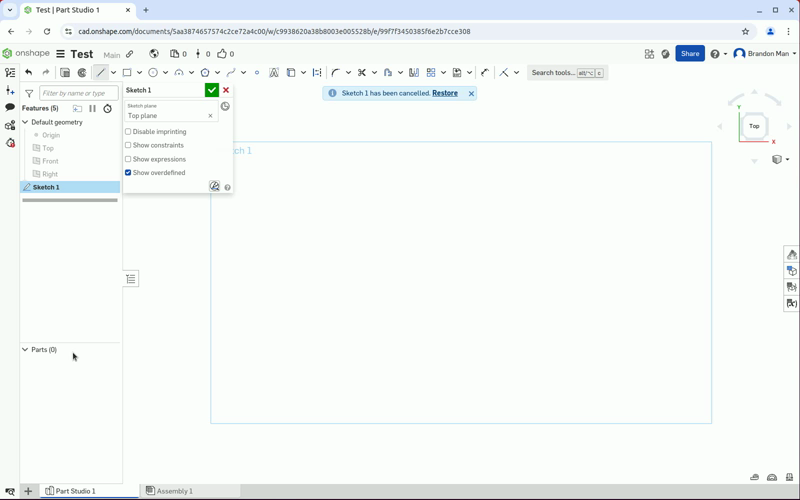
key_down(shift)
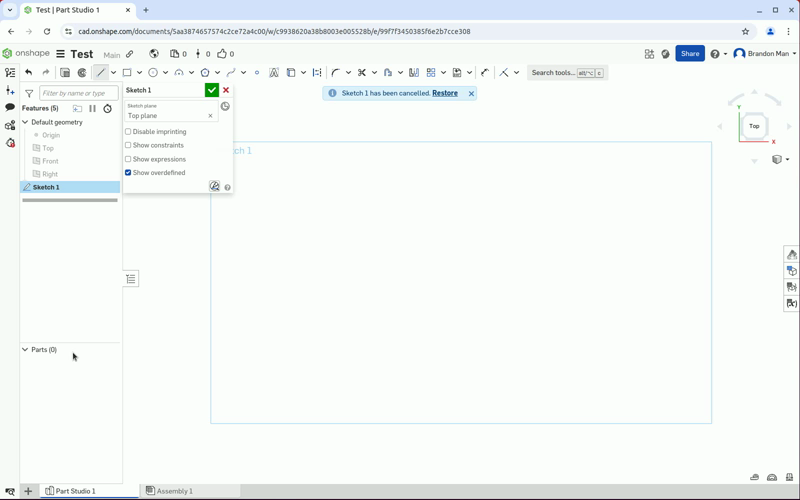
mouse_move(348, 355)
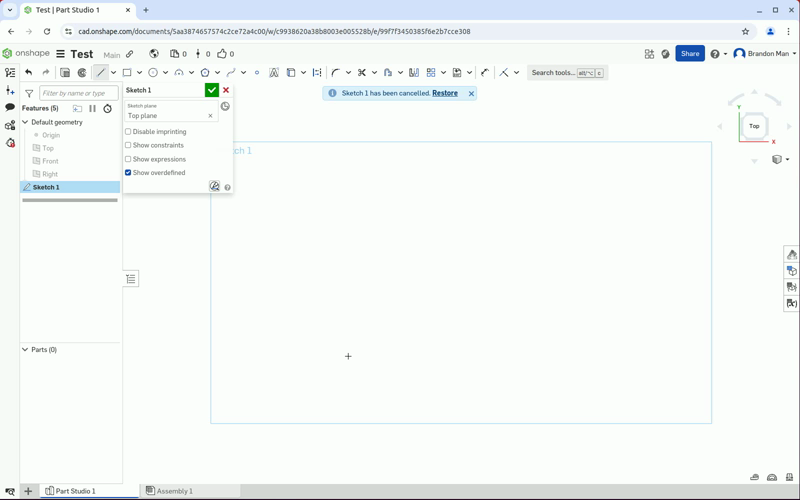
click(348, 355)
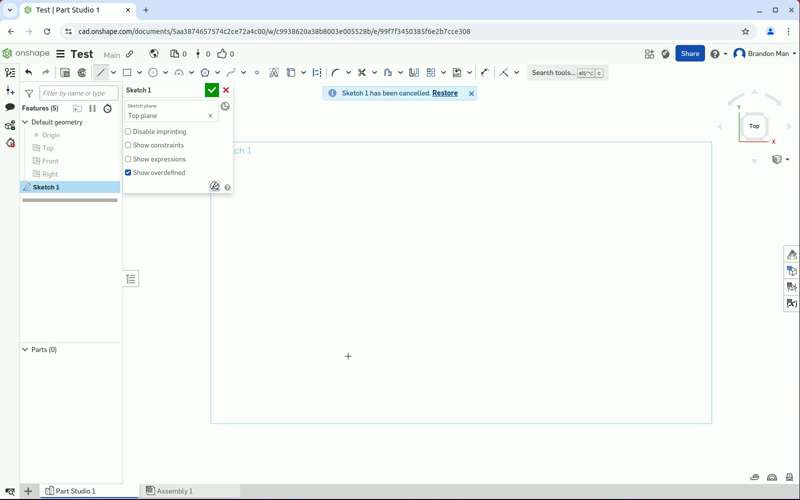
key_up(shift)
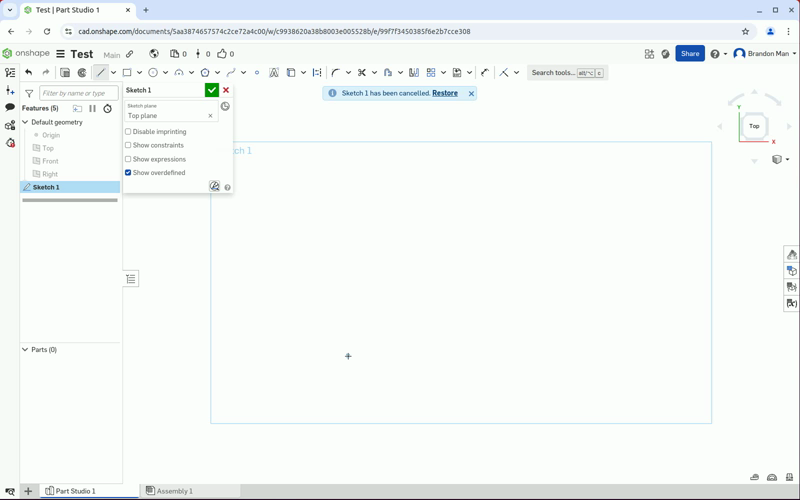
key_down(shift)
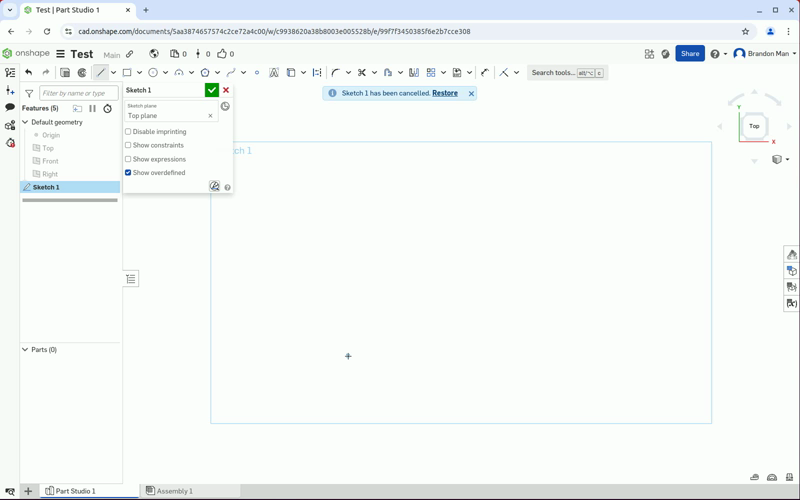
mouse_move(572, 355)
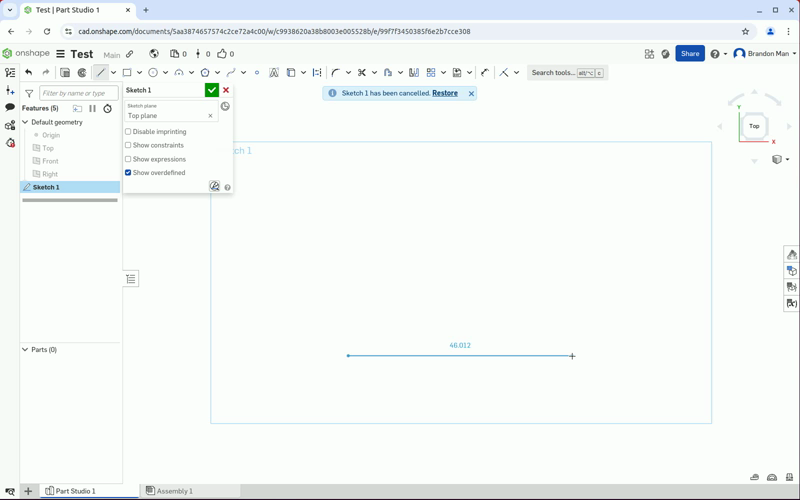
click(572, 355)
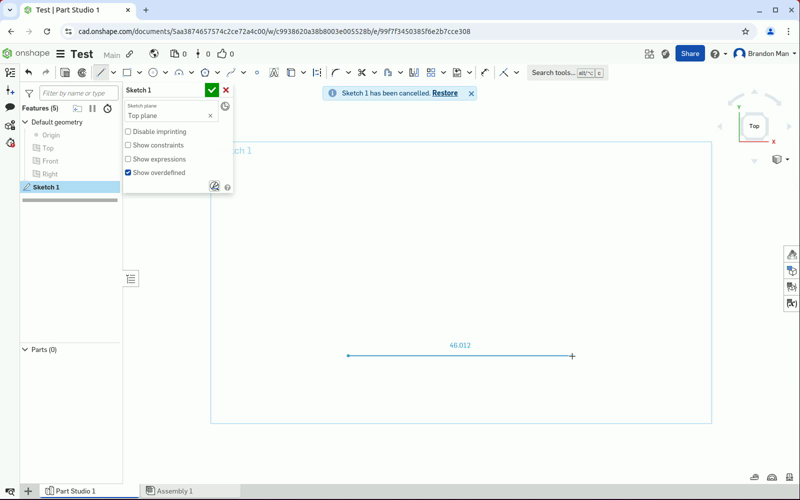
key_up(shift)
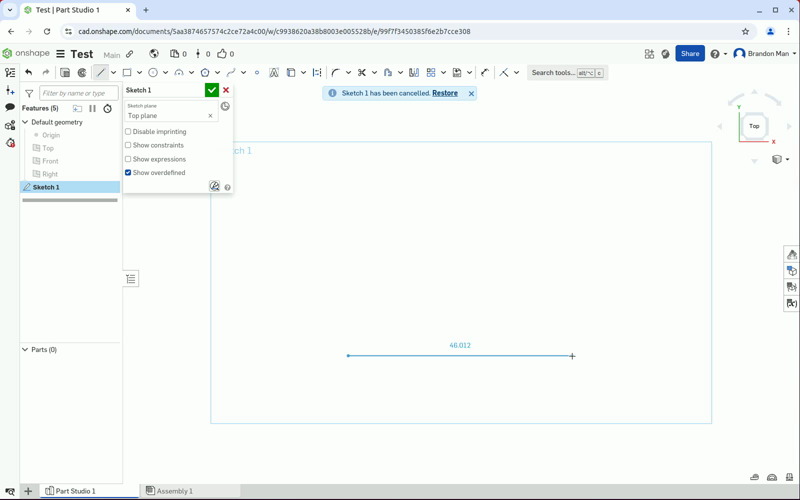
key_down(shift)
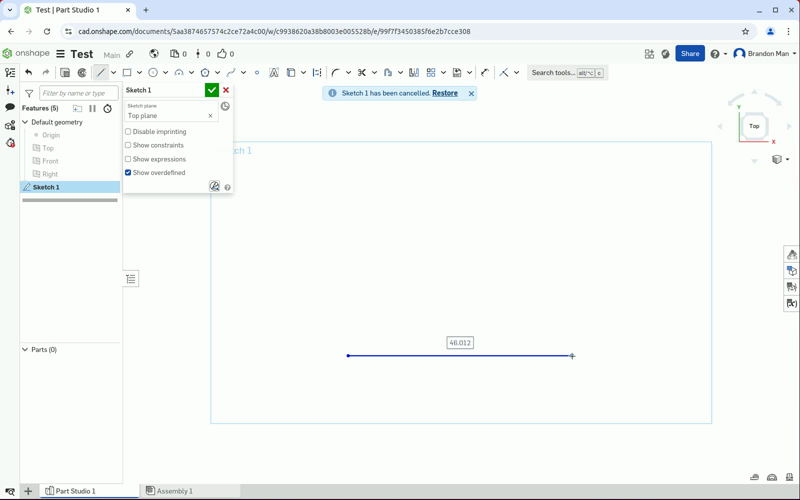
mouse_move(572, 211)
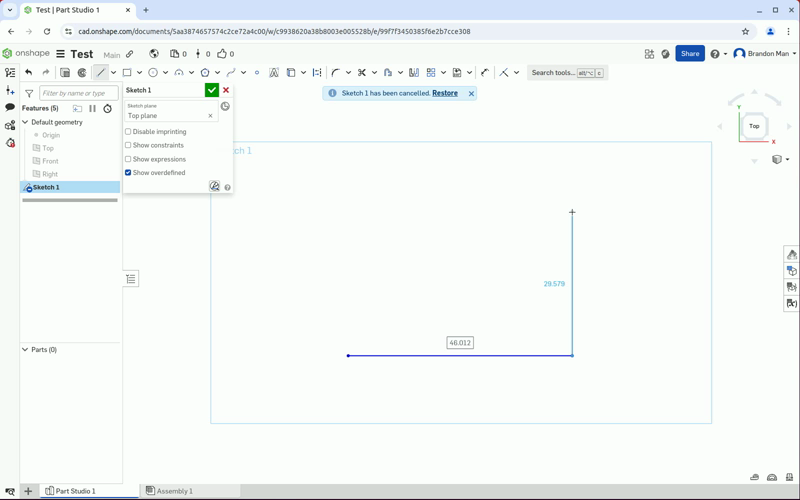
click(572, 211)
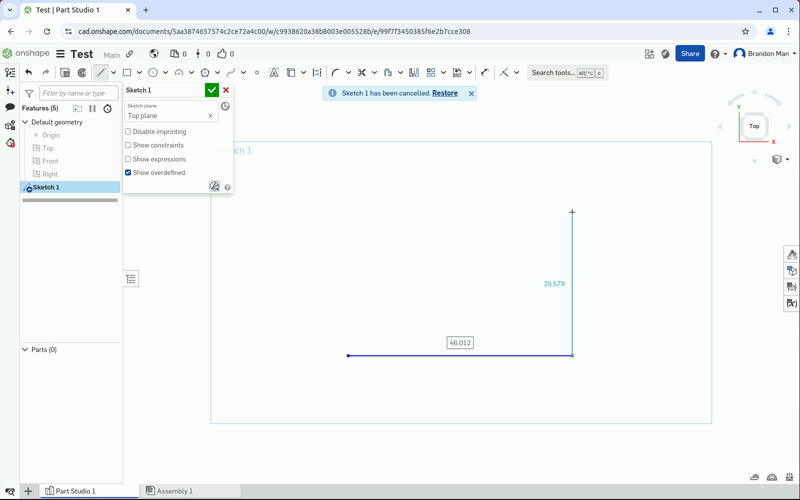
key_up(shift)
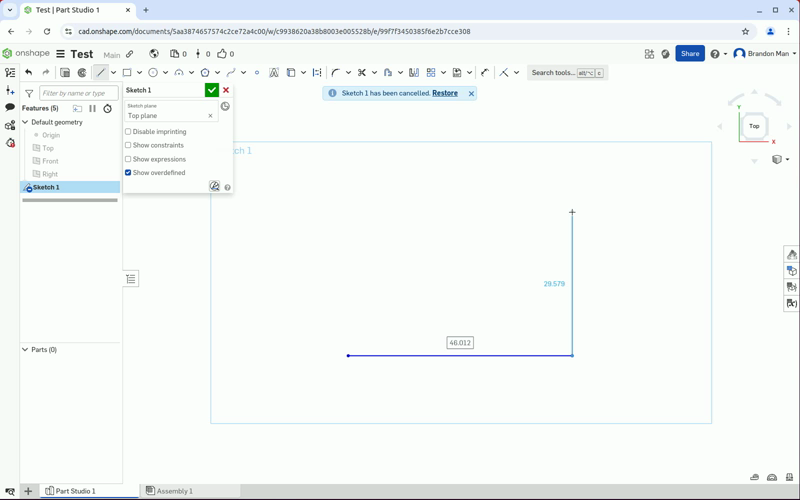
key_down(shift)
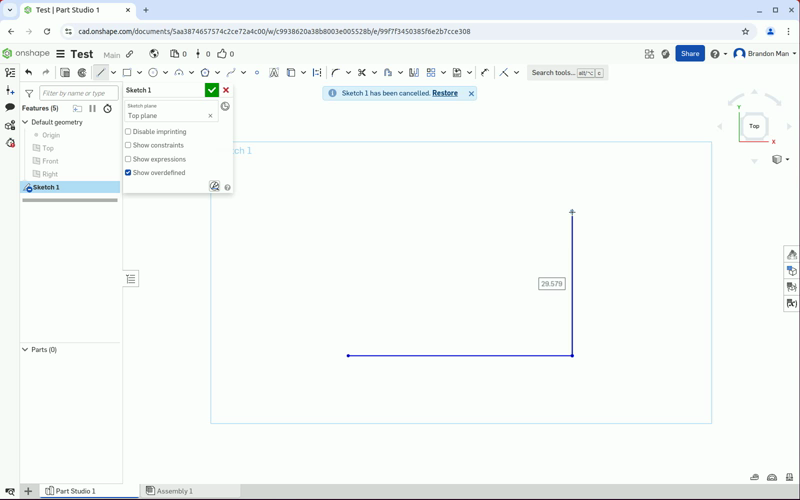
mouse_move(348, 211)
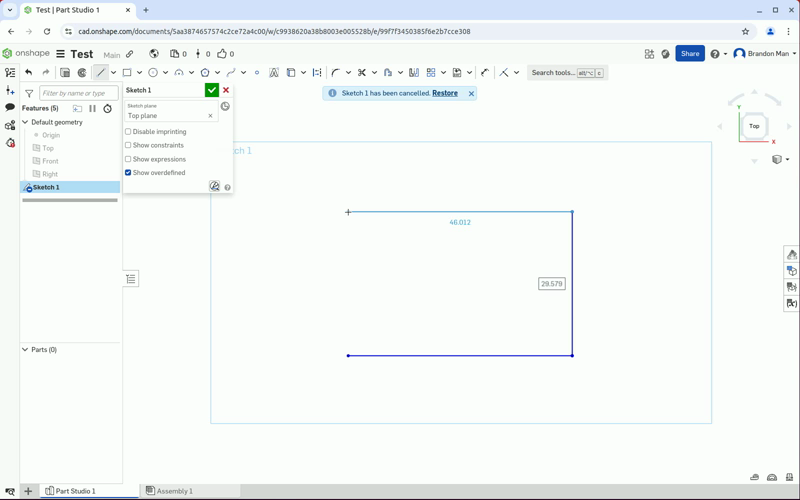
click(348, 211)
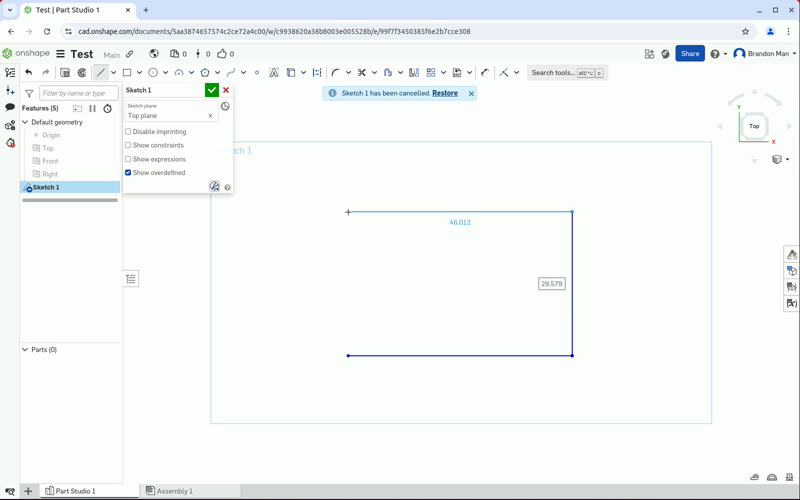
key_up(shift)
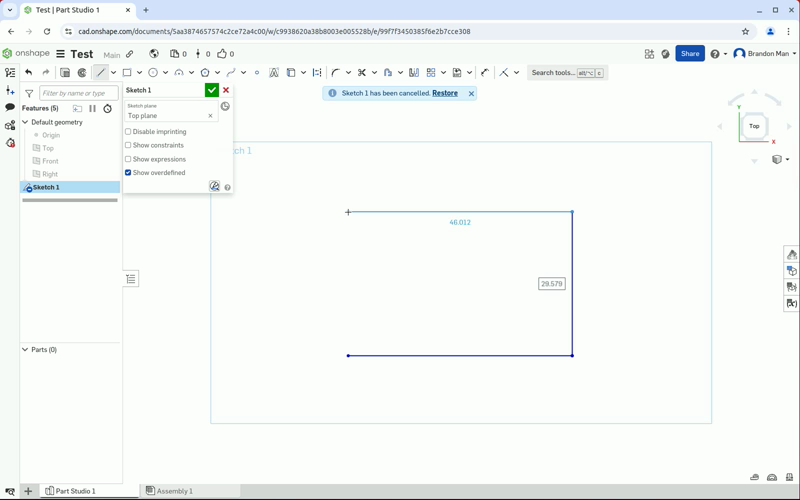
key_down(shift)
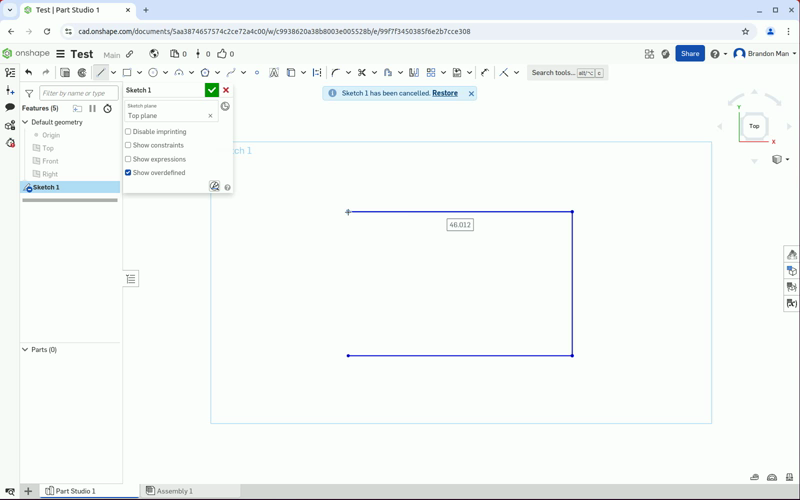
mouse_move(348, 355)
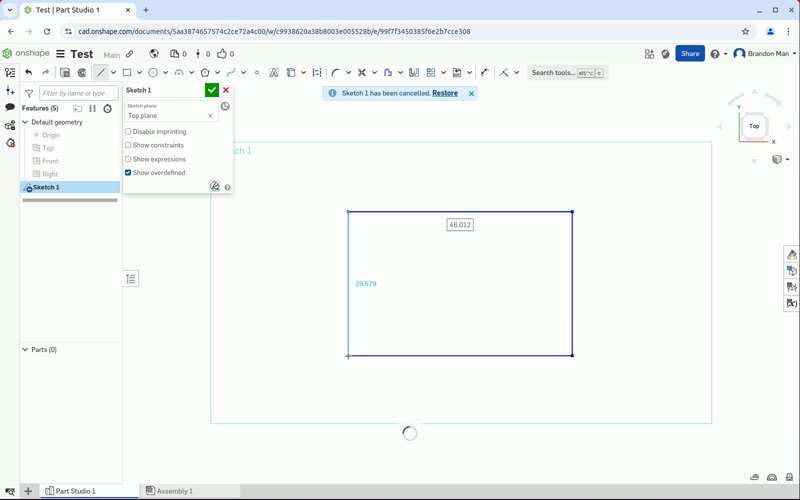
key_up(shift)
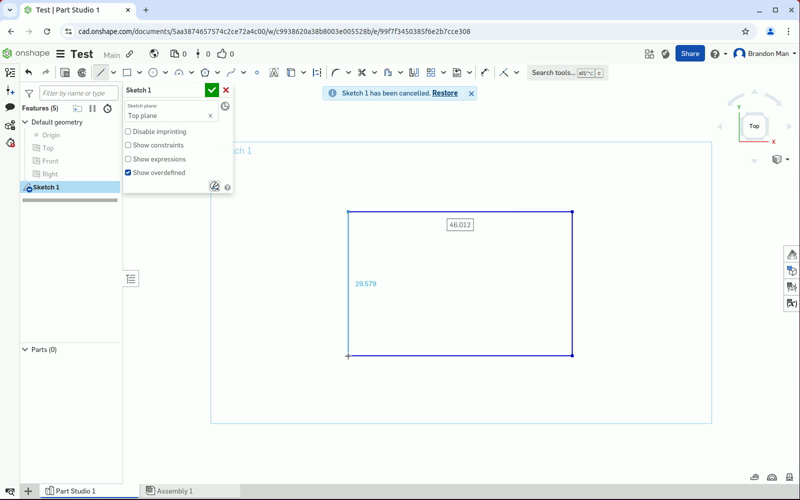
click(348, 355)
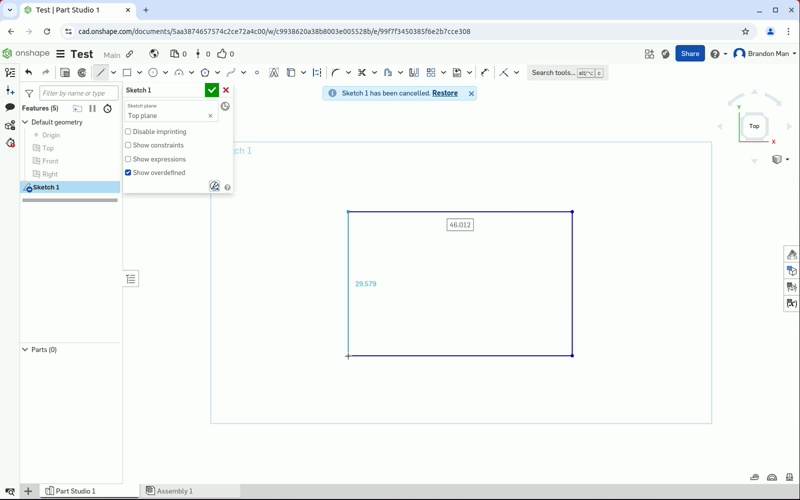
key(esc)
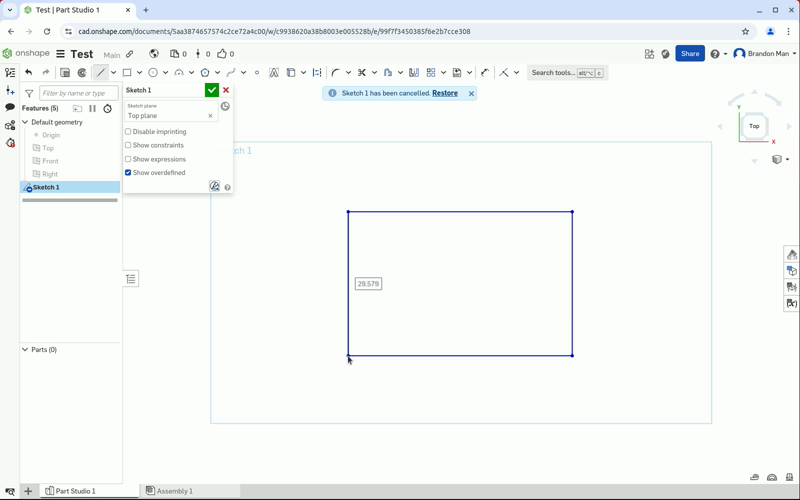
mouse_move(392, 233)
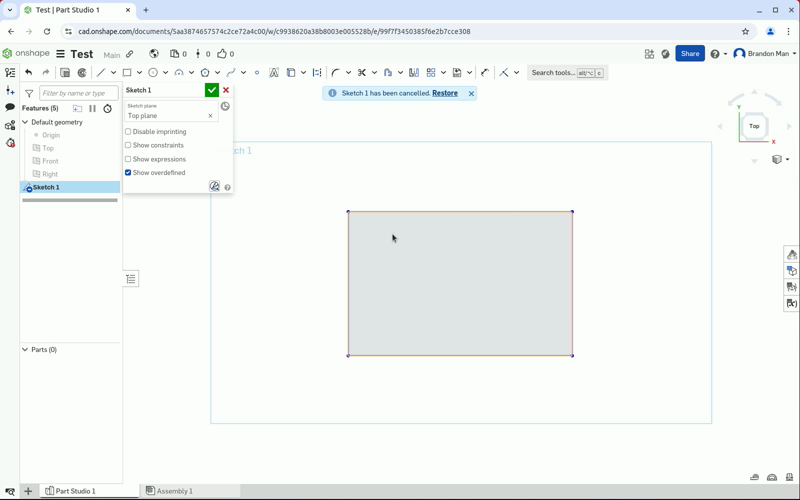
click(392, 233)
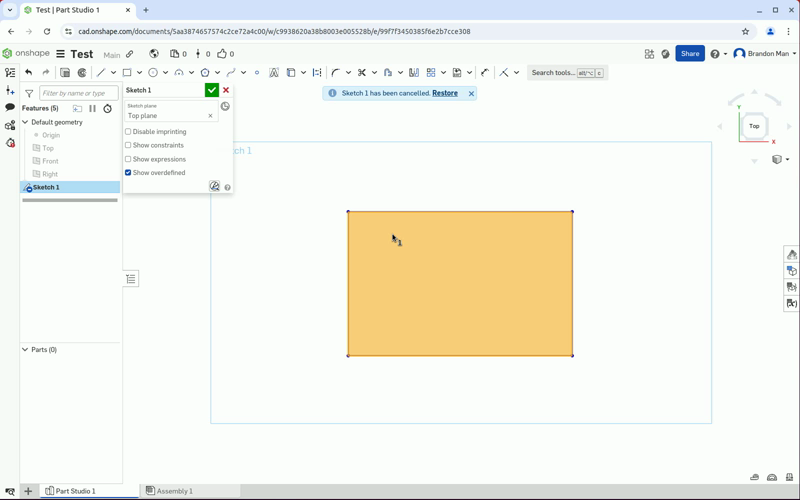
mouse_move(73, 352)
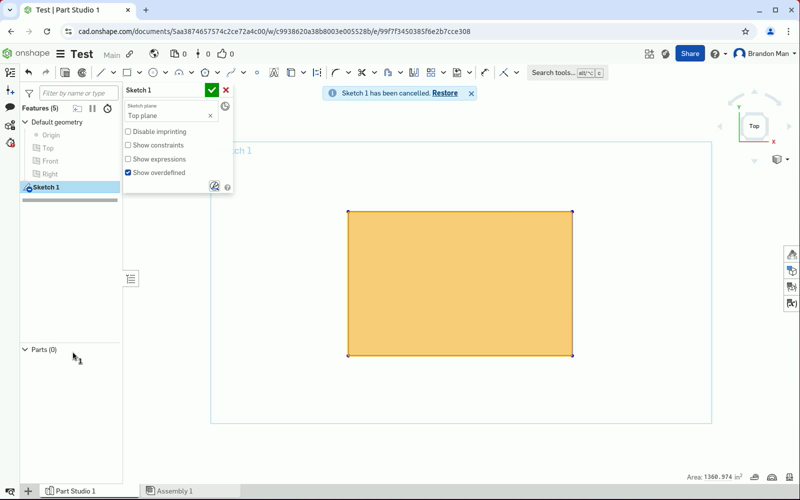
key(shift+y)
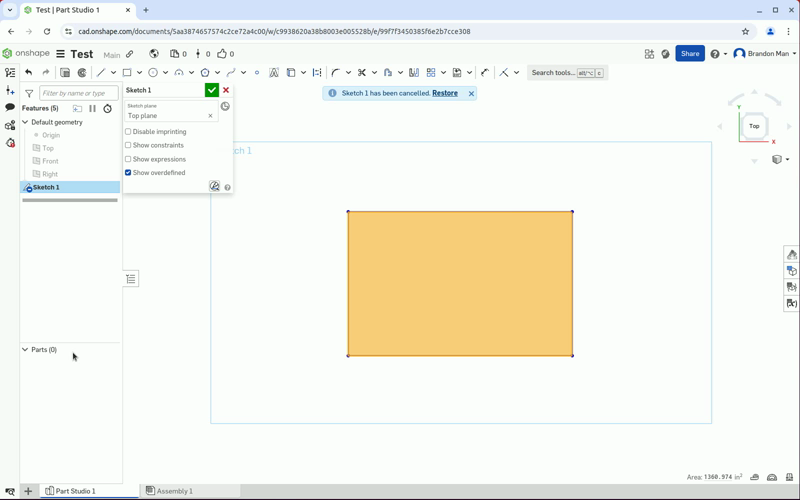
key(shift+e)
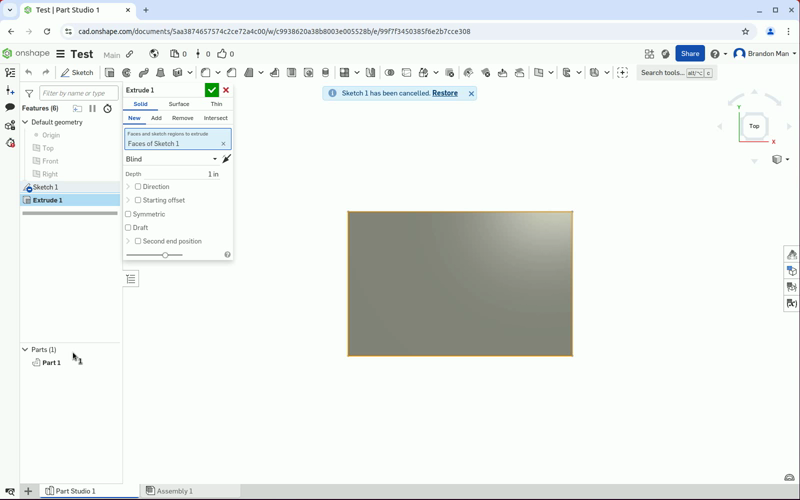
mouse_move(143, 106)
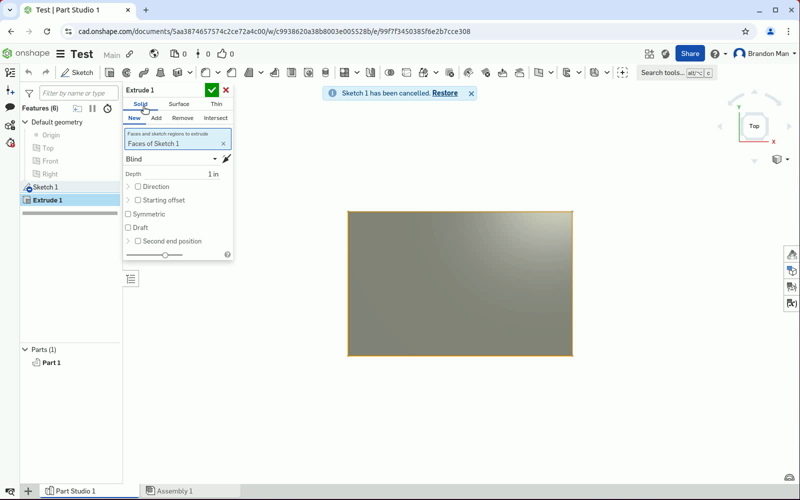
click(143, 106)
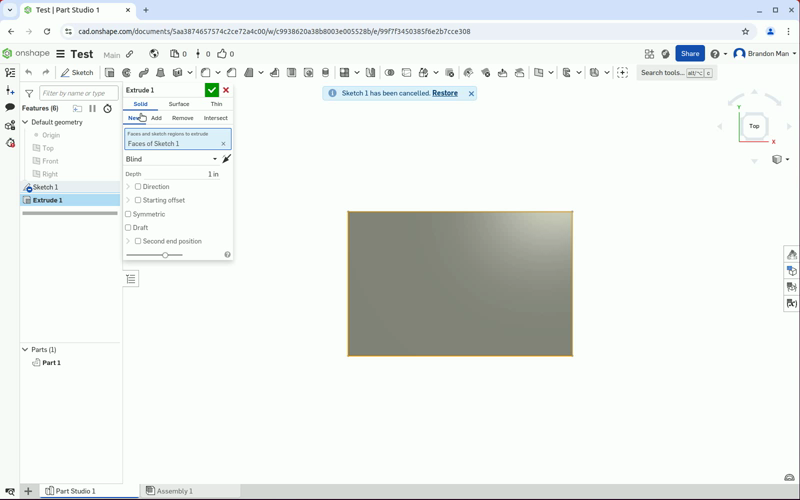
mouse_move(137, 120)
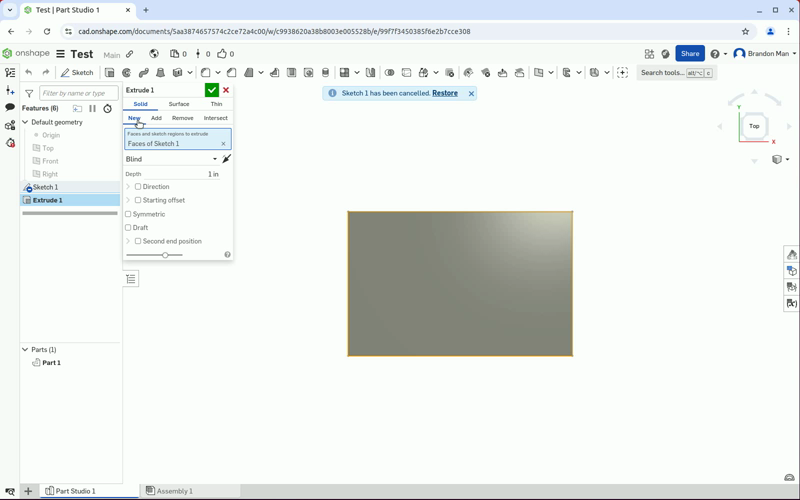
click(137, 120)
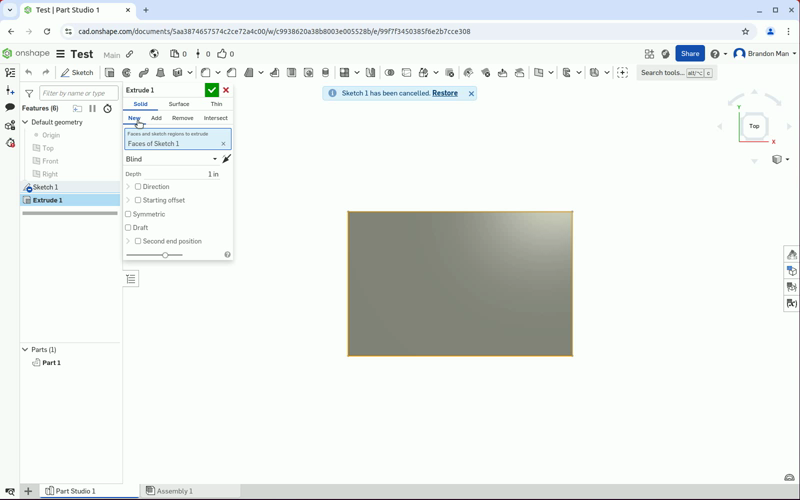
key(tab, 4)
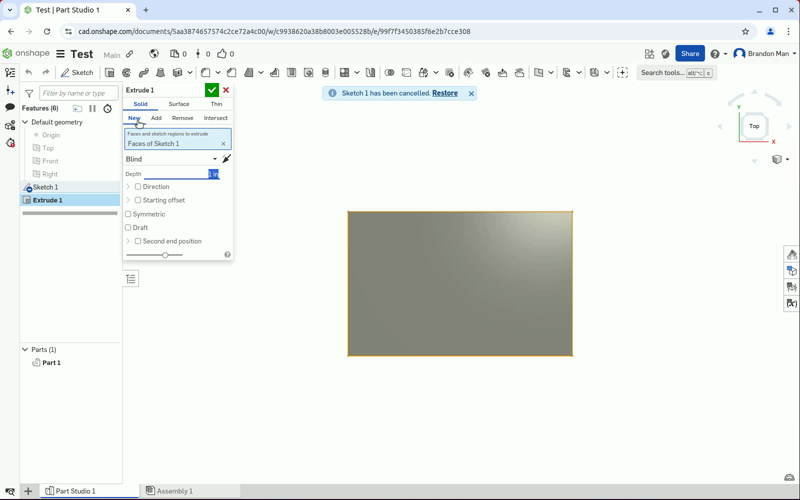
text(19.257)
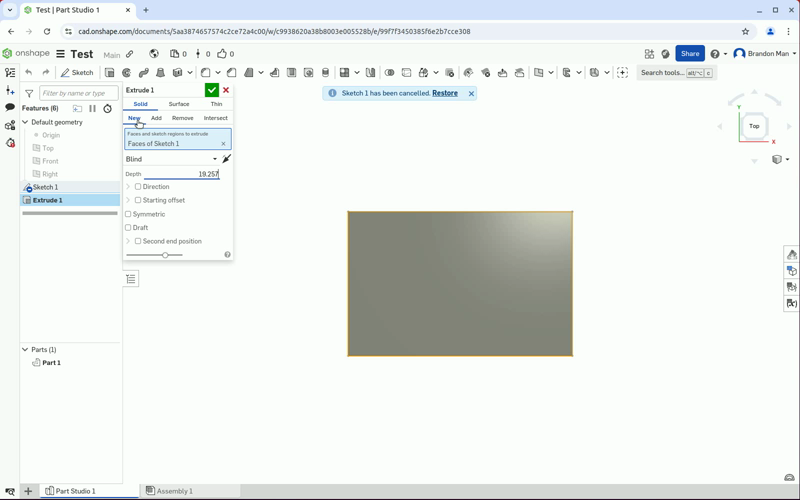
key(enter)
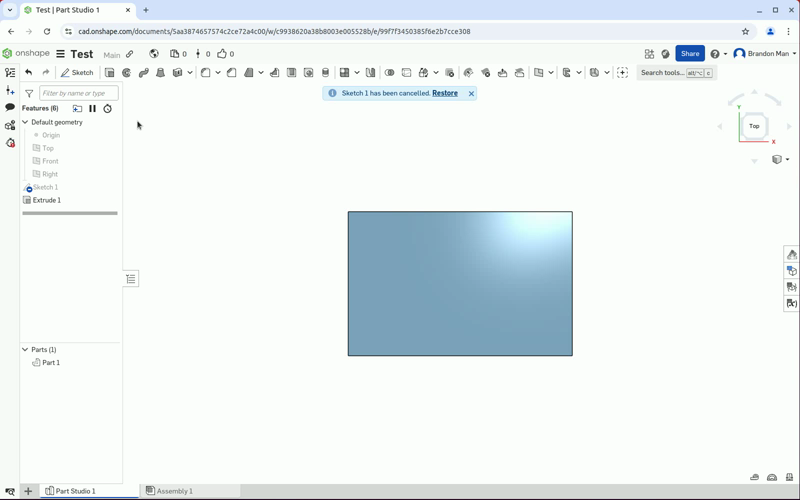
key(shift+h)
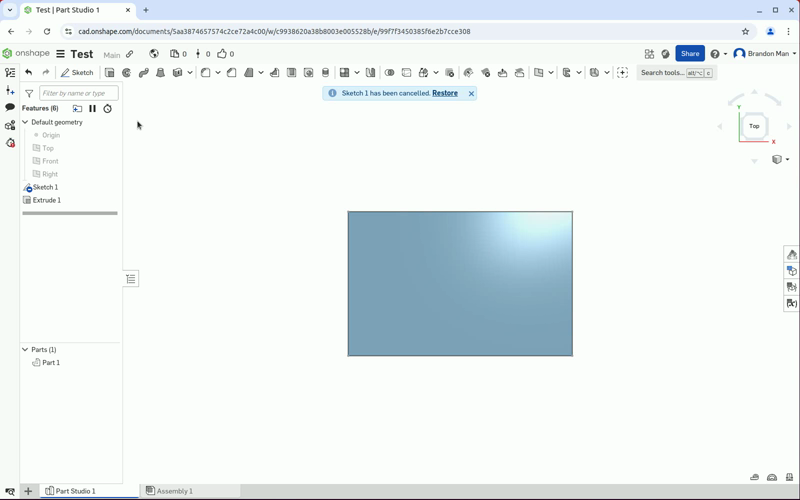
key(shift+h)
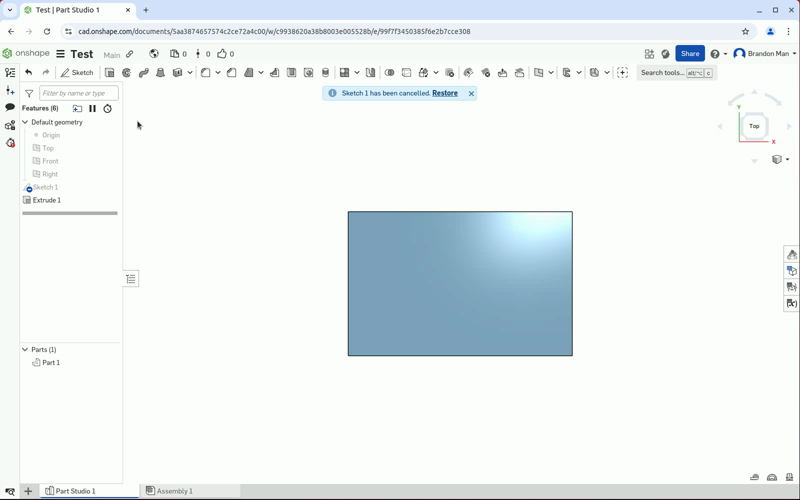
mouse_move(73, 189)
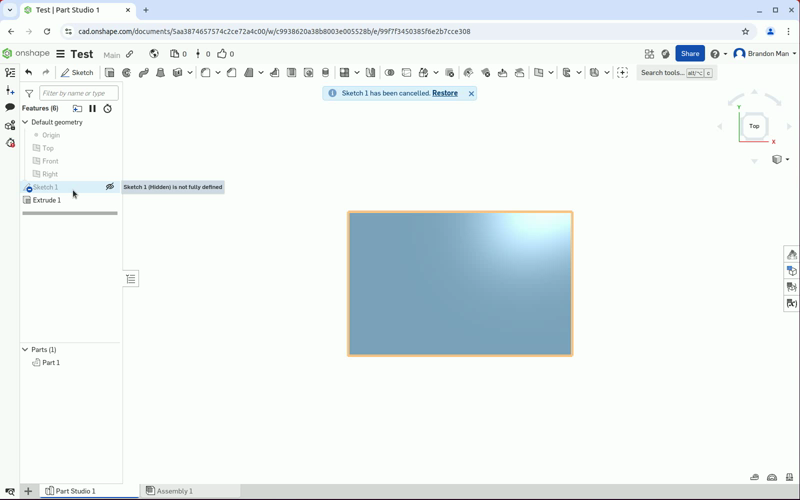
click(73, 189)
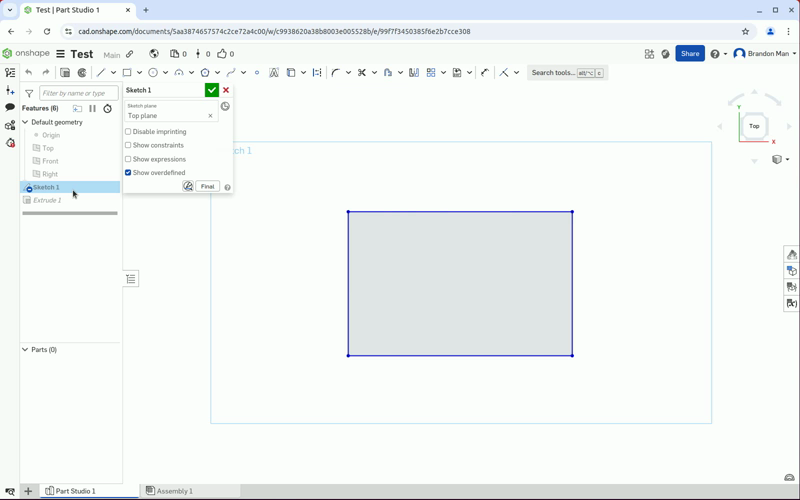
mouse_move(229, 92)
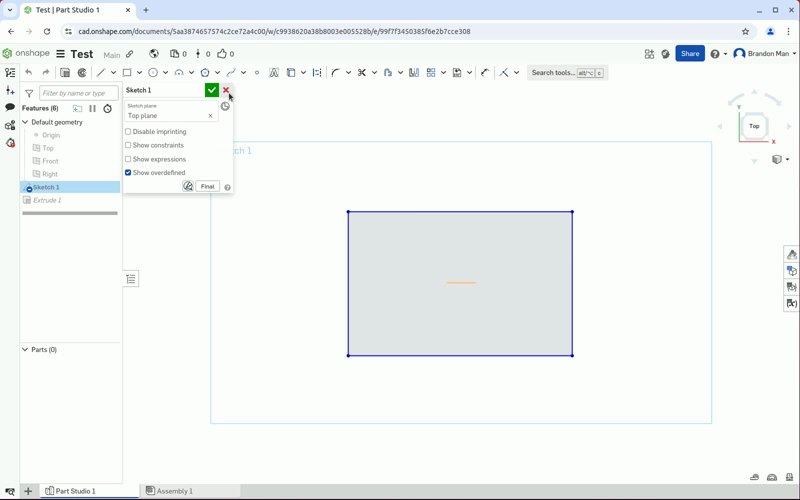
click(229, 92)
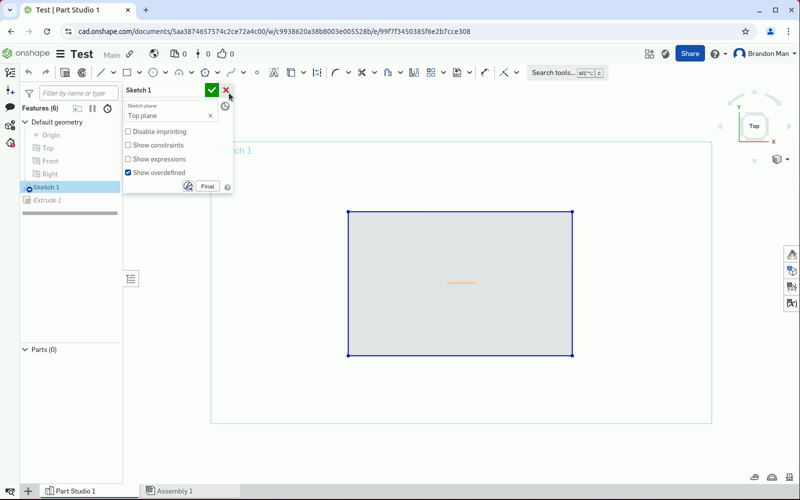
key(shift+s)
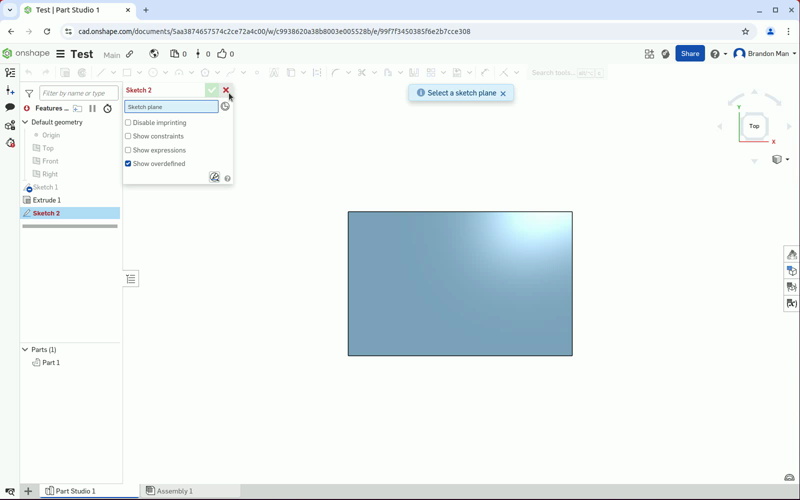
mouse_move(73, 150)
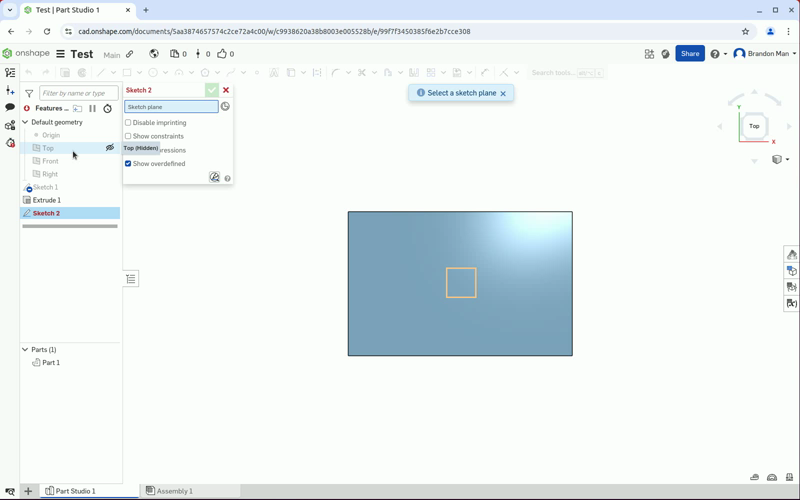
click(73, 150)
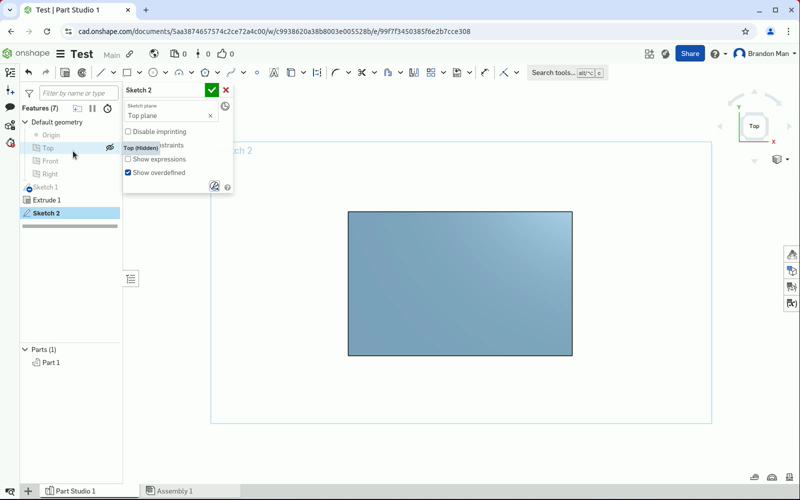
mouse_move(73, 352)
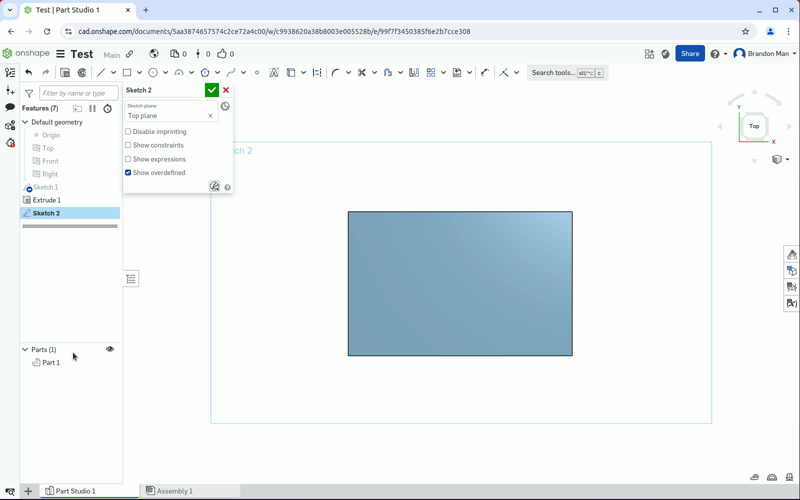
key(y)
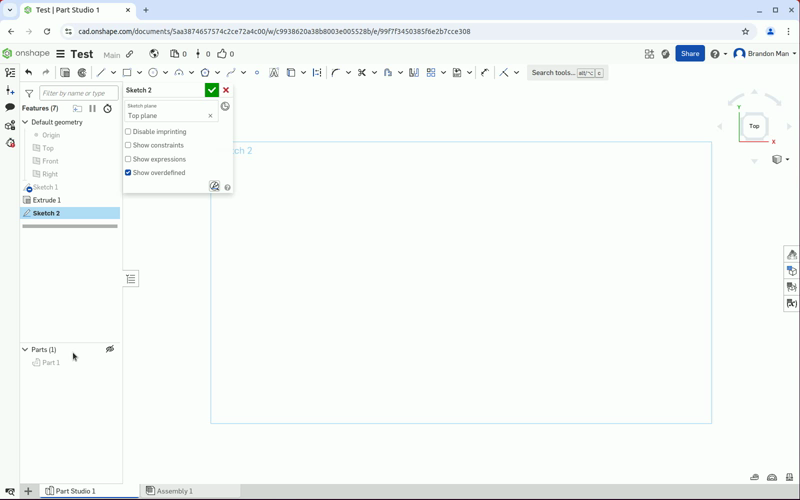
key(c)
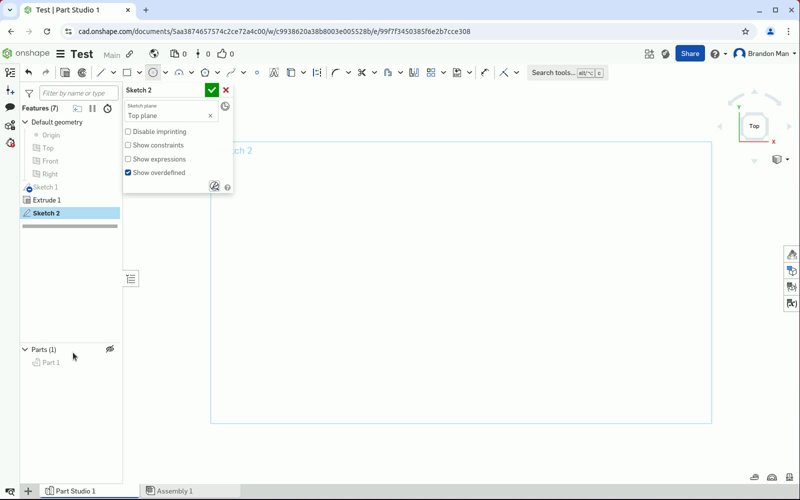
key_down(shift)
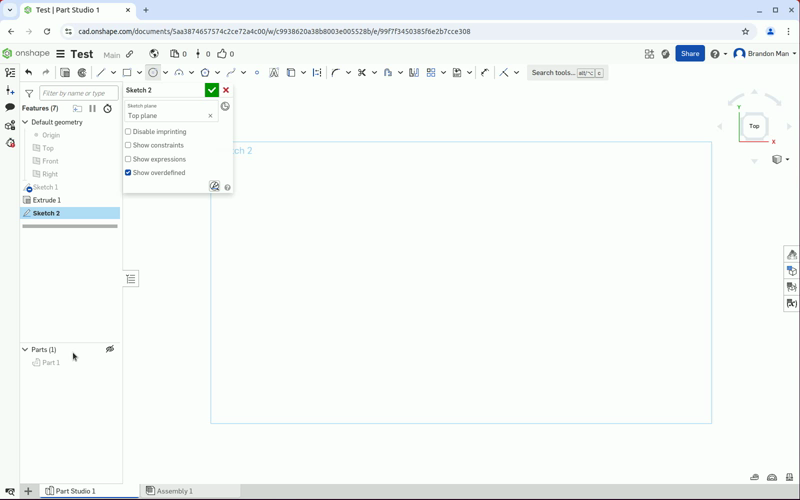
mouse_move(392, 282)
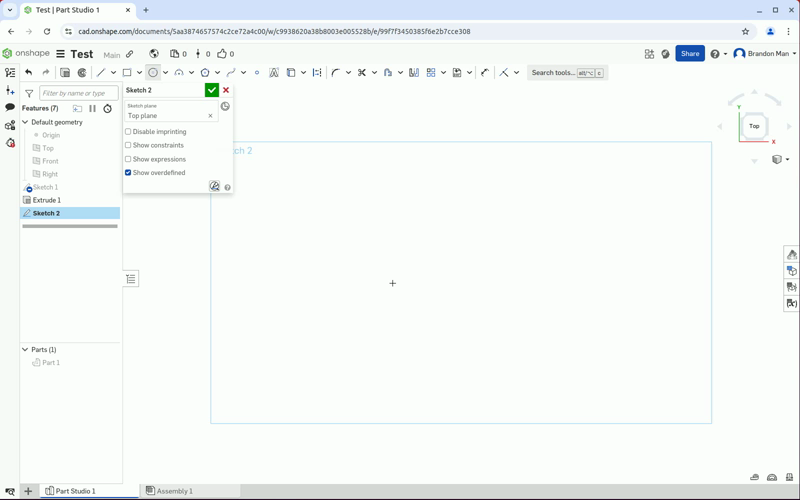
click(392, 282)
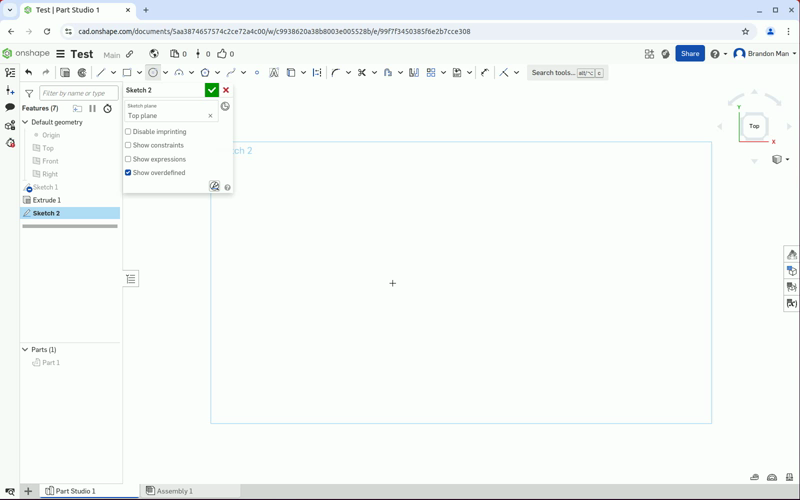
key_up(shift)
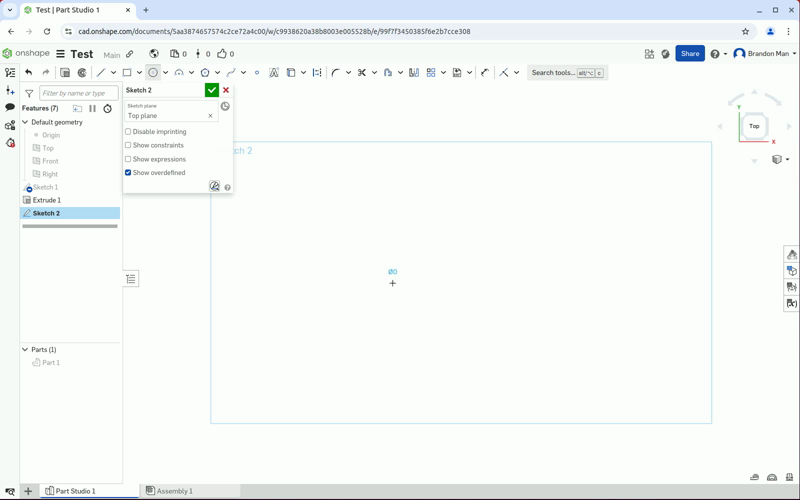
mouse_move(410, 282)
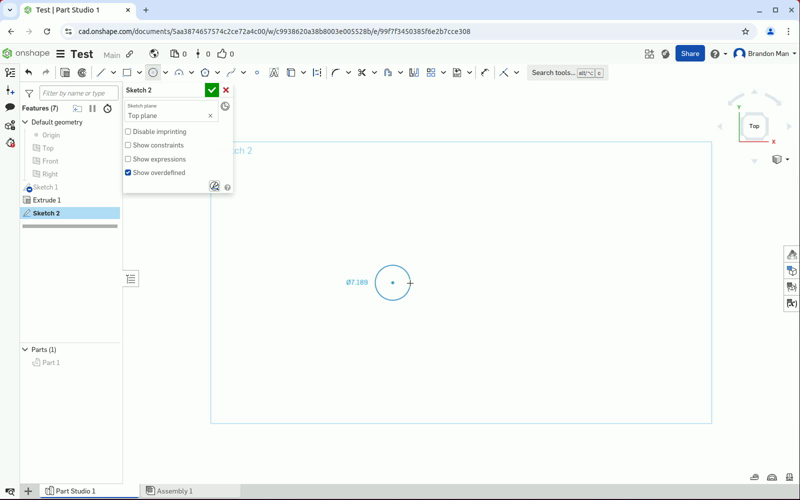
click(410, 282)
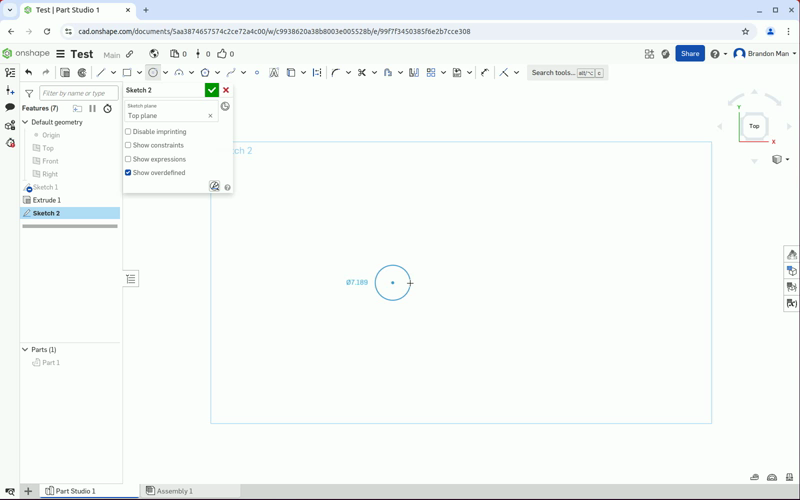
key(esc)
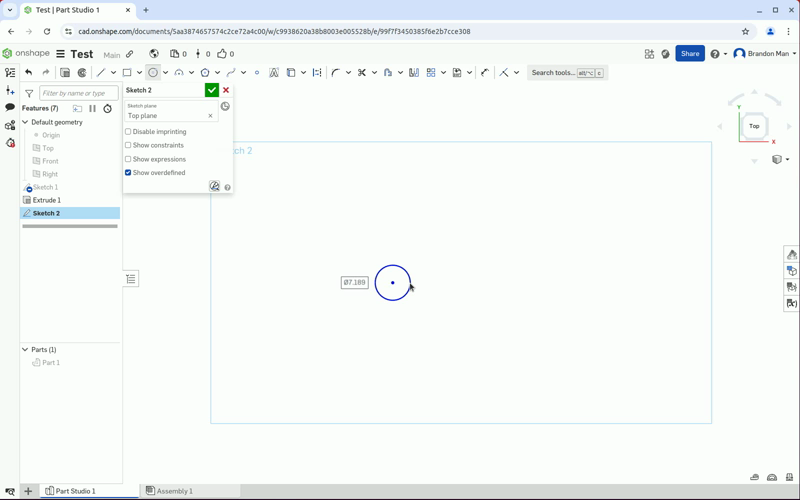
mouse_move(397, 287)
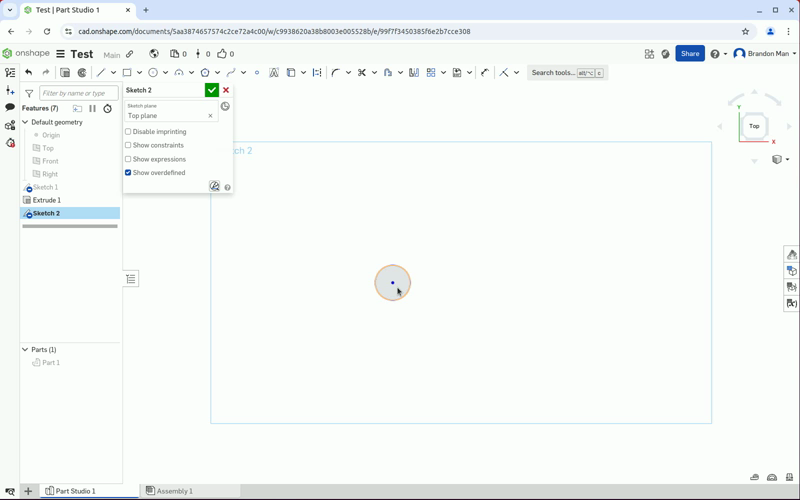
scroll(6)
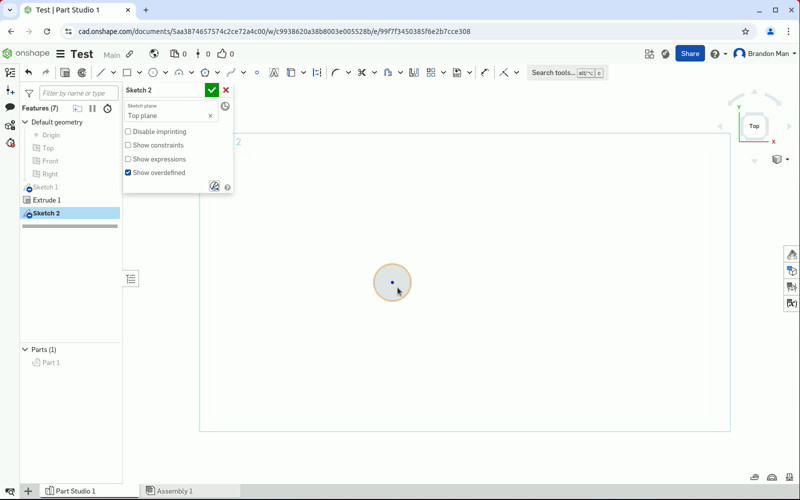
scroll(6)
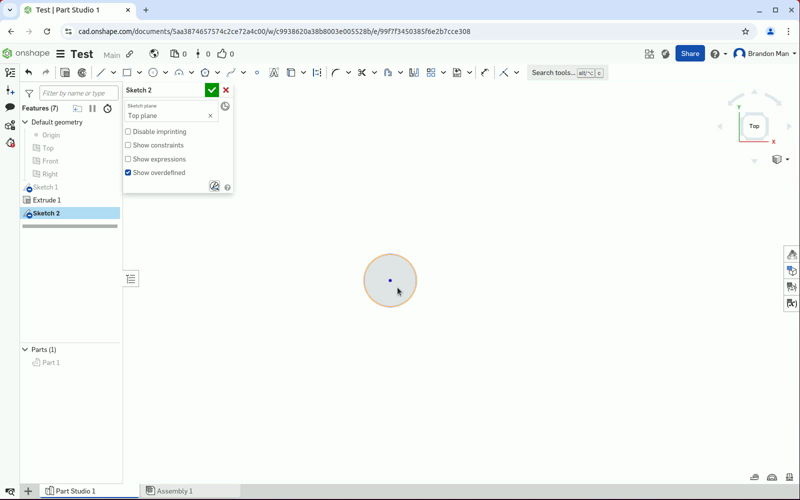
scroll(6)
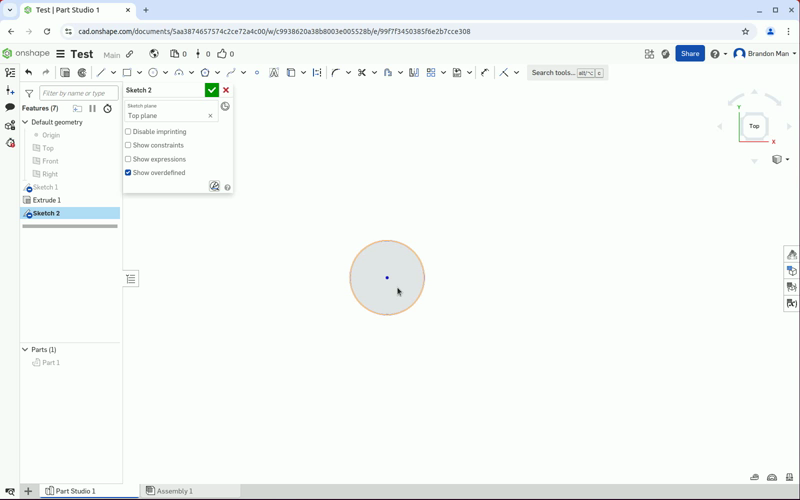
scroll(6)
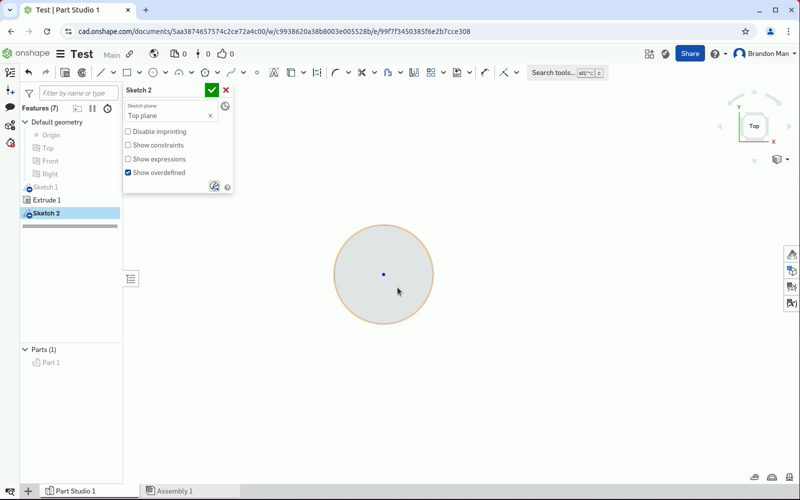
scroll(6)
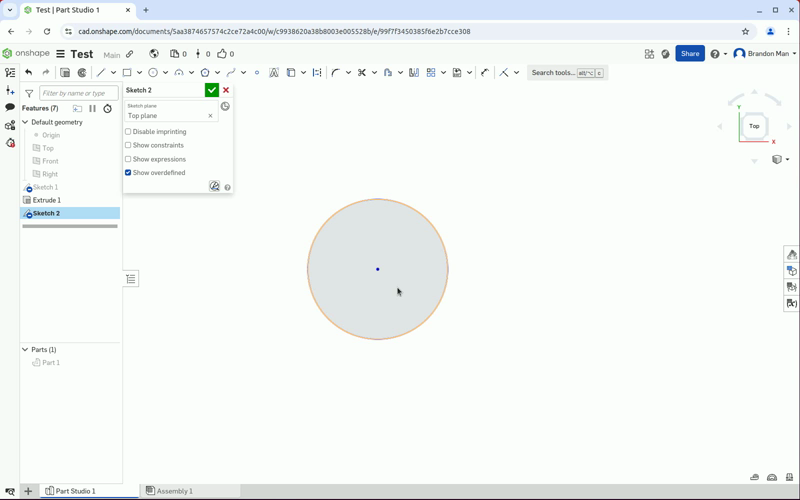
scroll(6)
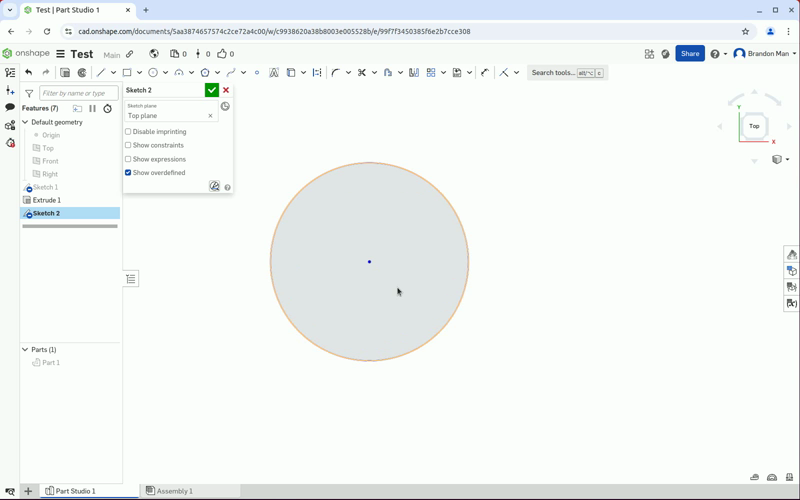
scroll(6)
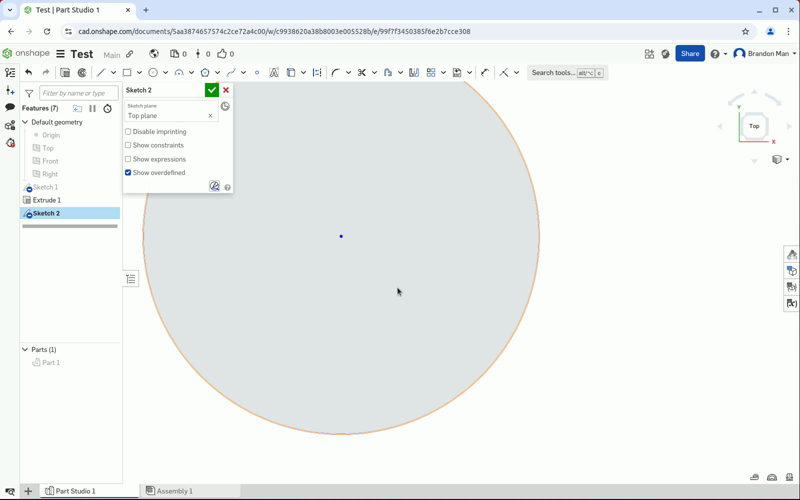
click(397, 287)
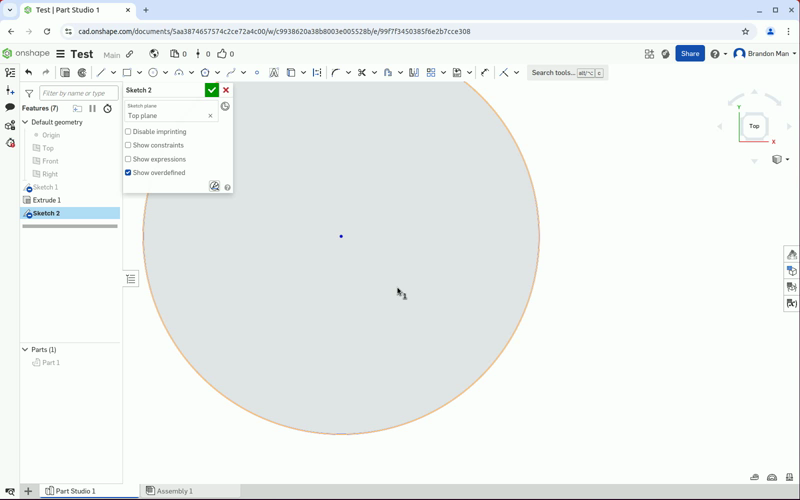
scroll(-6)
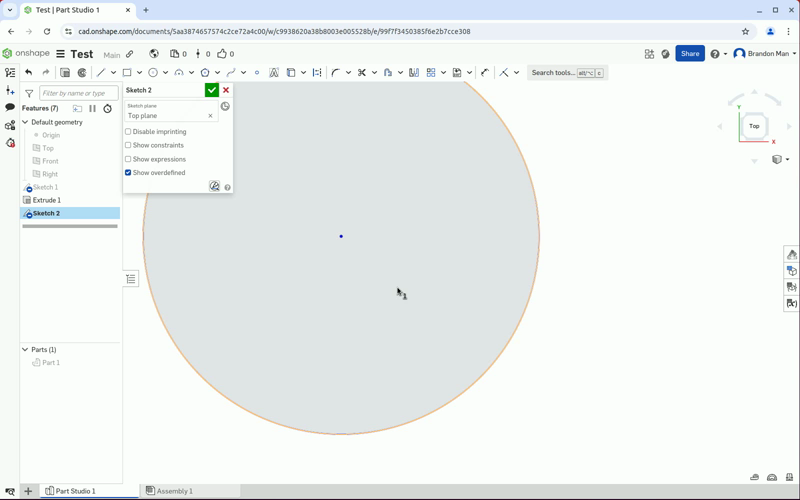
scroll(-6)
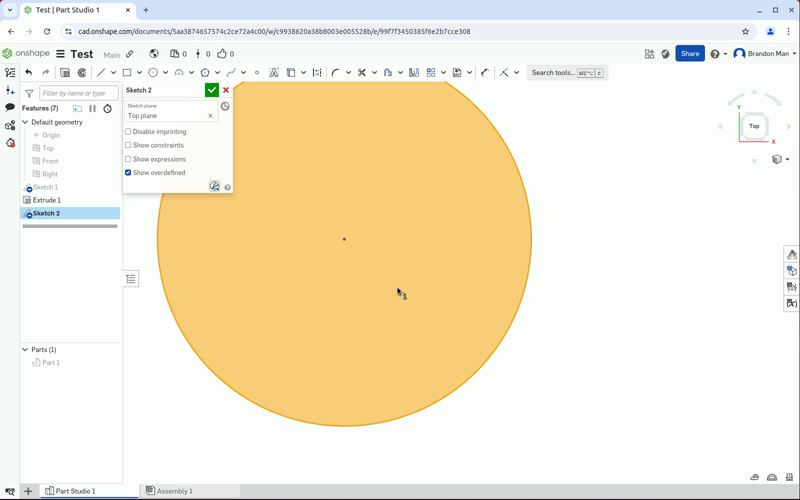
scroll(-6)
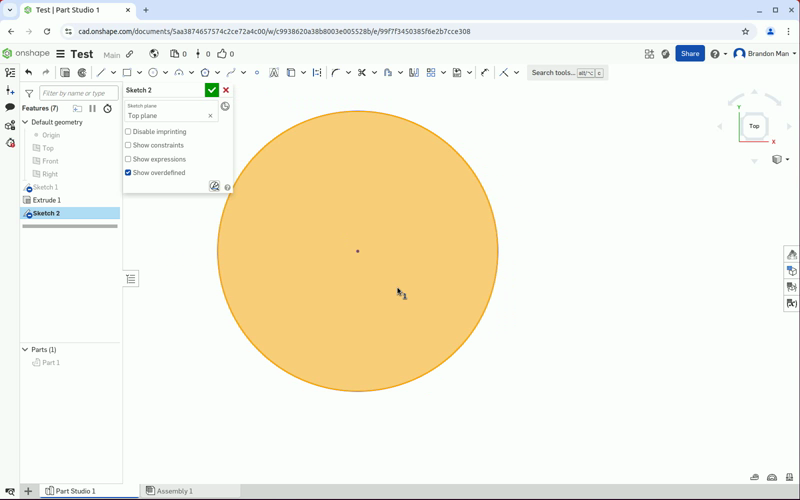
scroll(-6)
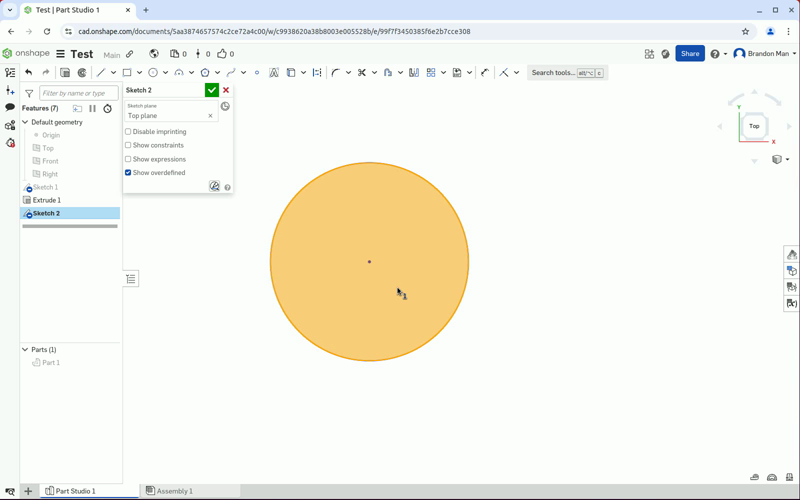
scroll(-6)
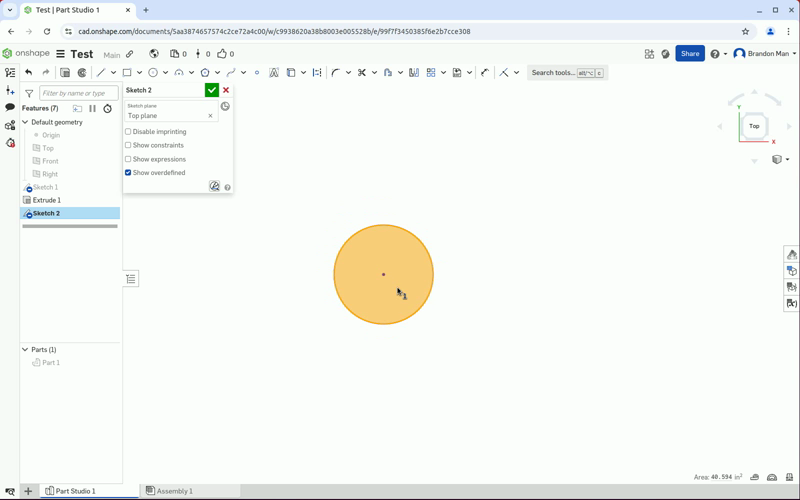
scroll(-6)
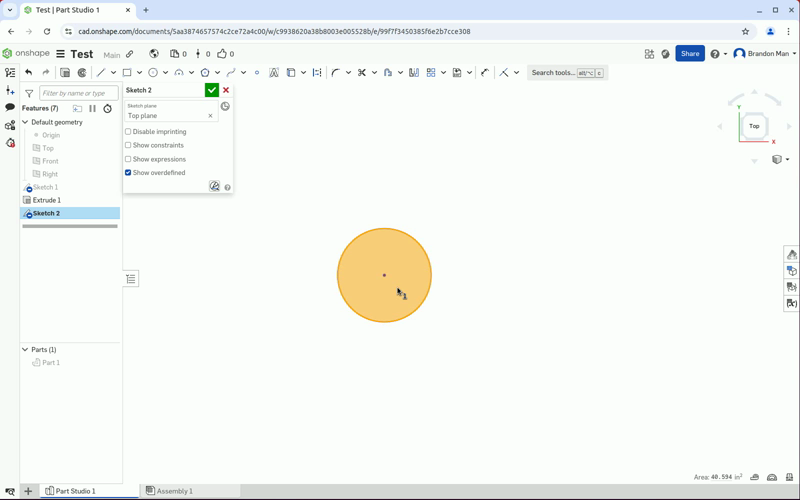
scroll(-6)
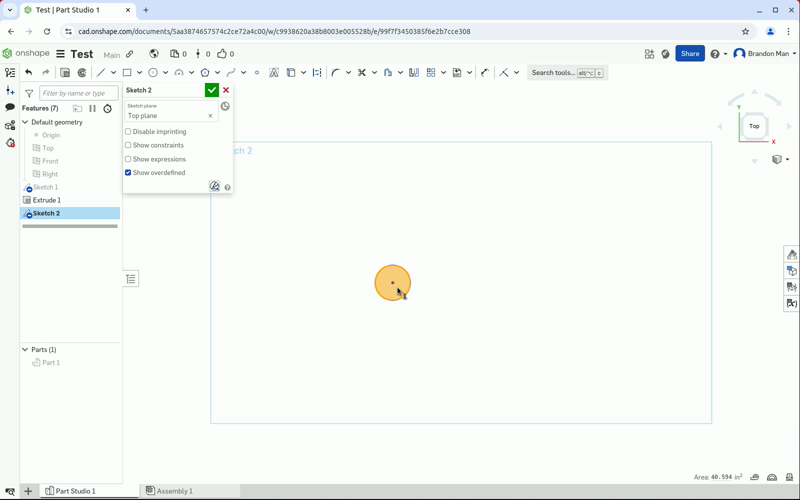
mouse_move(73, 352)
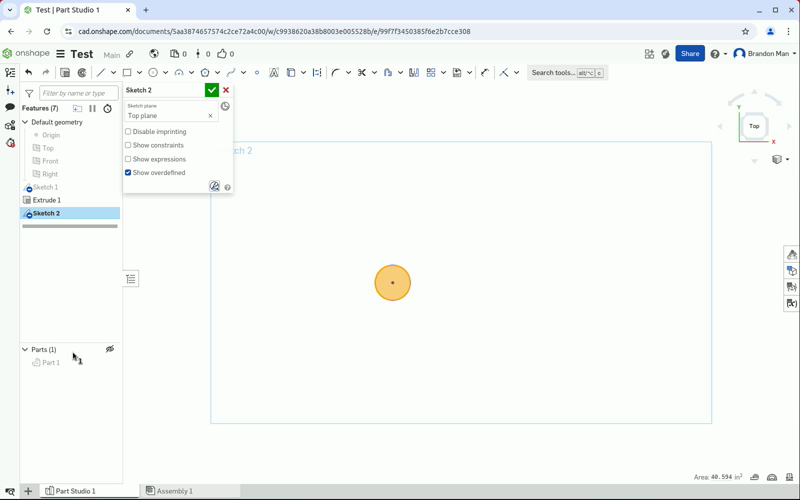
key(shift+y)
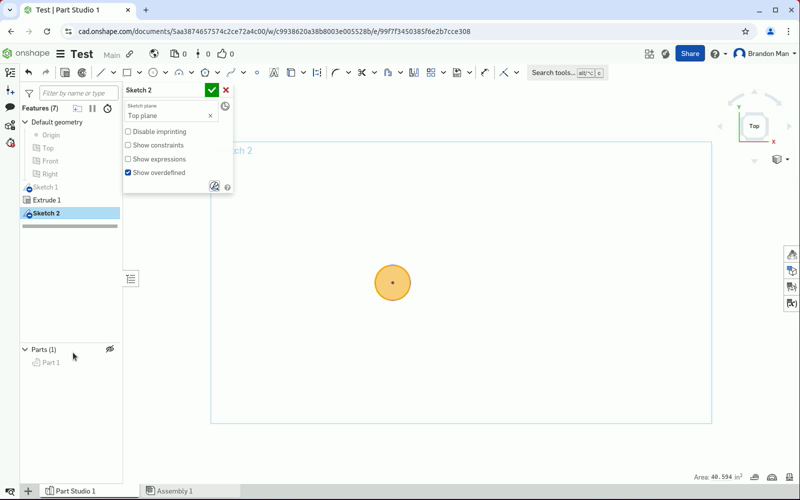
key(shift+e)
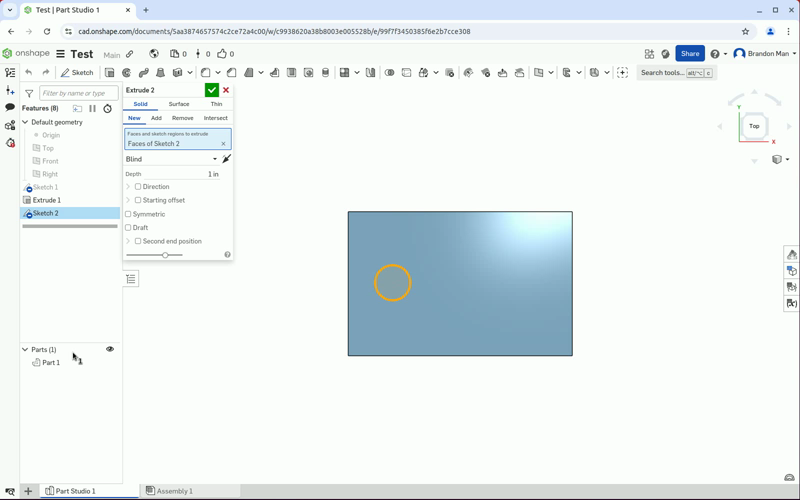
mouse_move(143, 106)
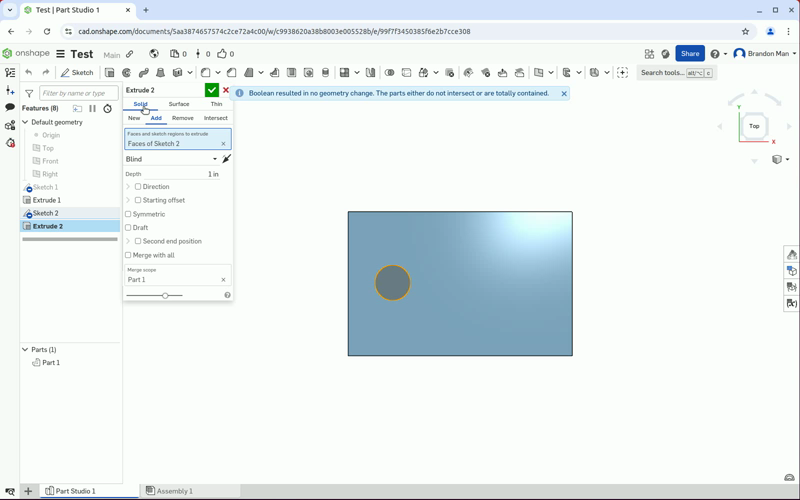
click(143, 106)
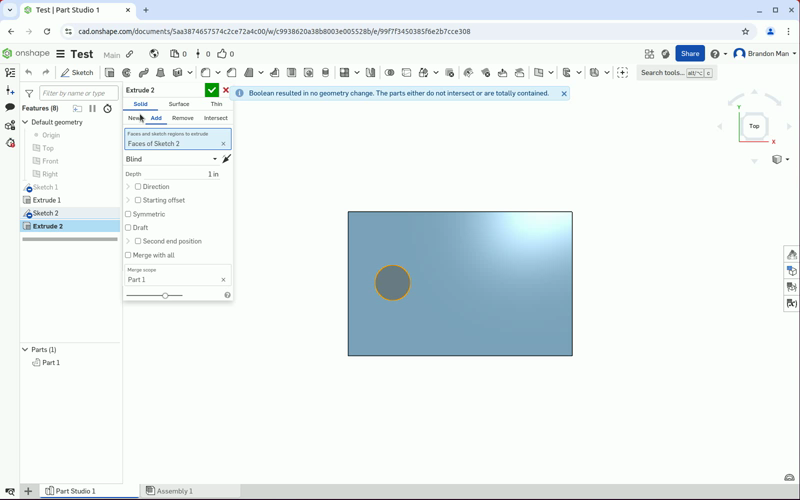
mouse_move(137, 120)
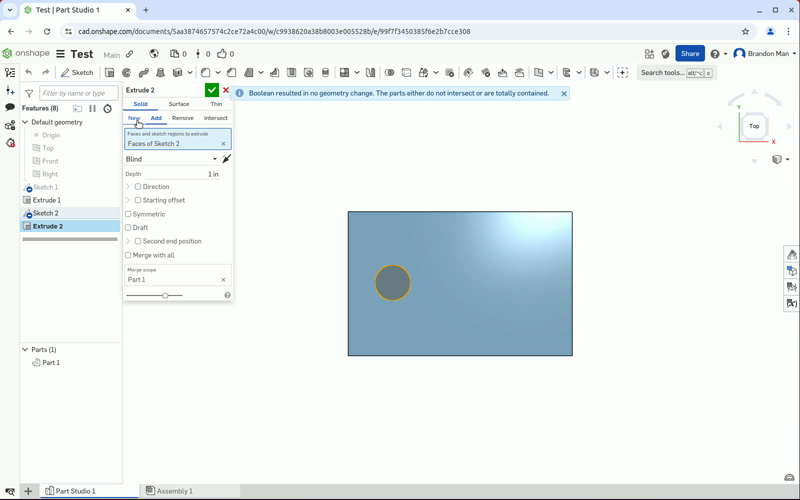
click(137, 120)
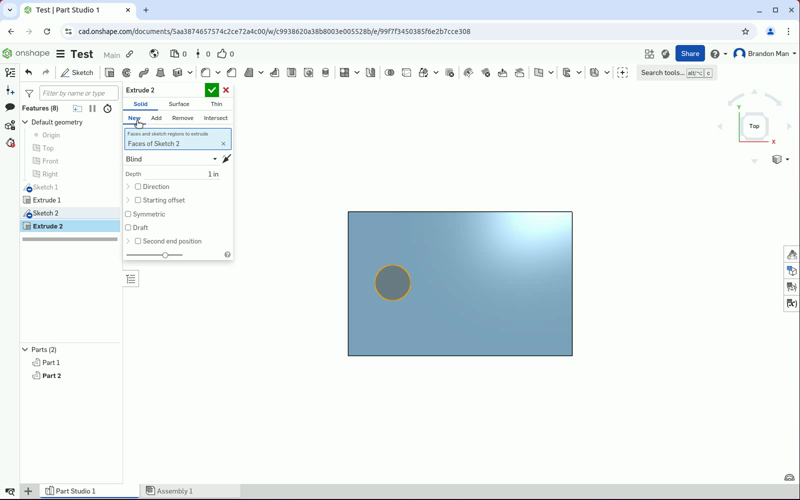
key(tab, 4)
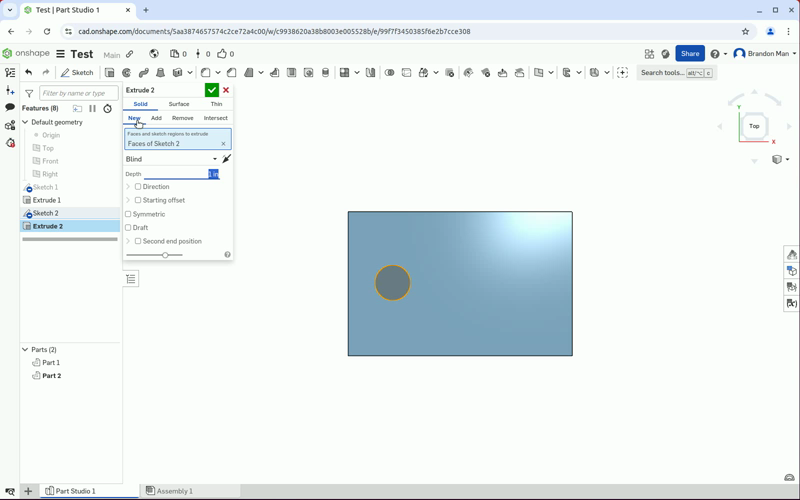
text(30.57)
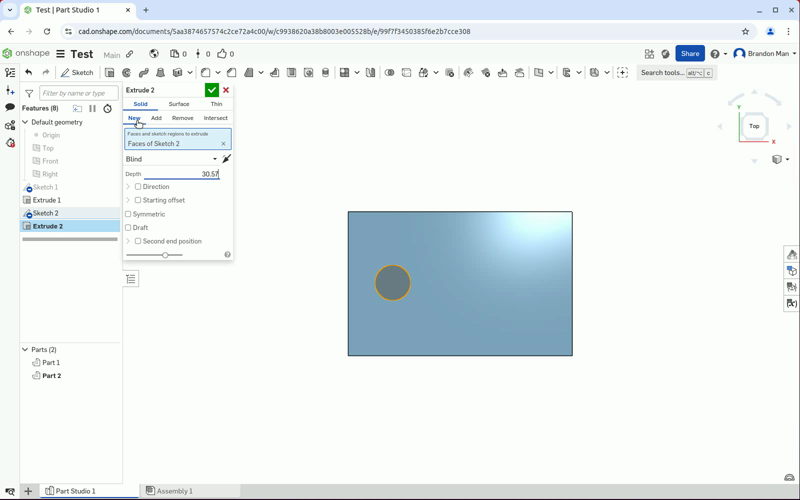
key(enter)
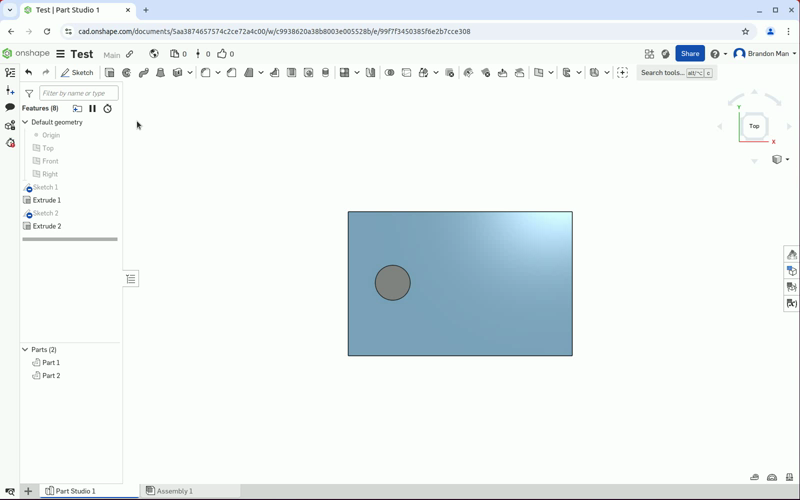
key(shift+h)
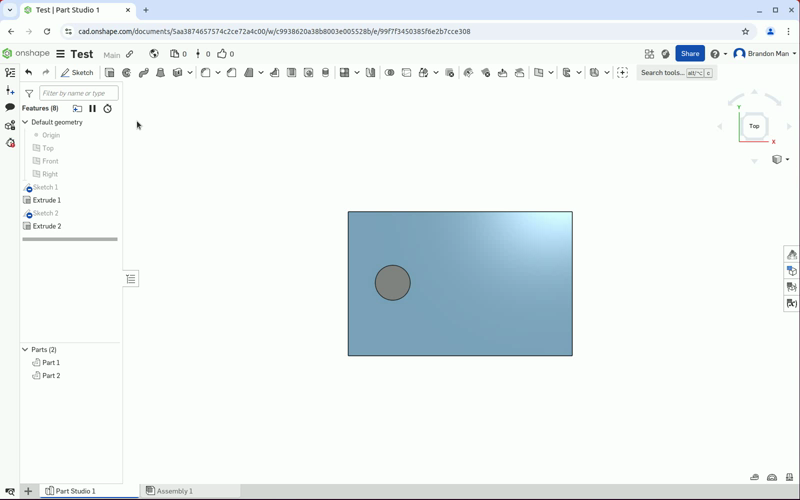
key(shift+h)
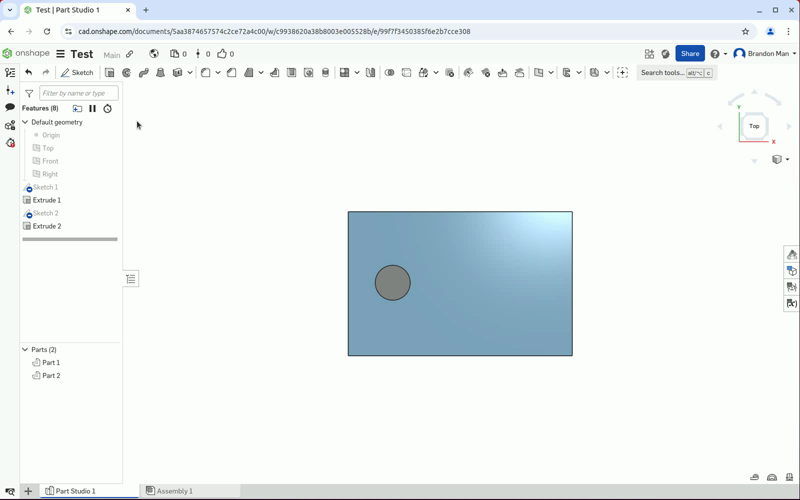
mouse_move(73, 189)
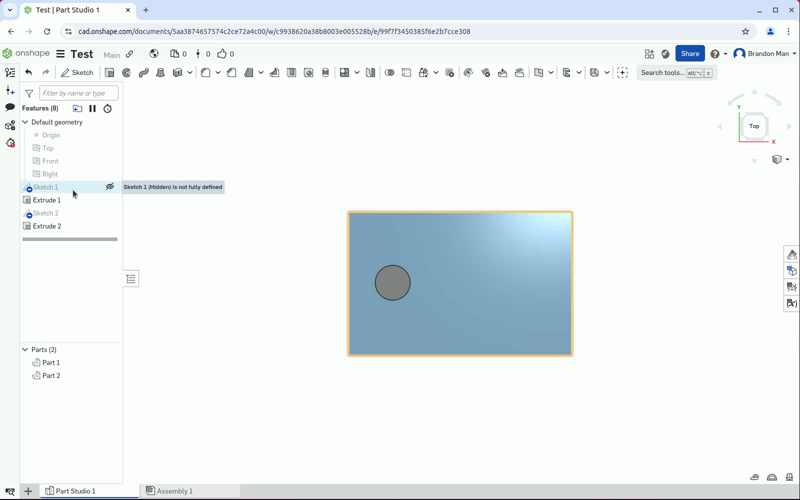
click(73, 189)
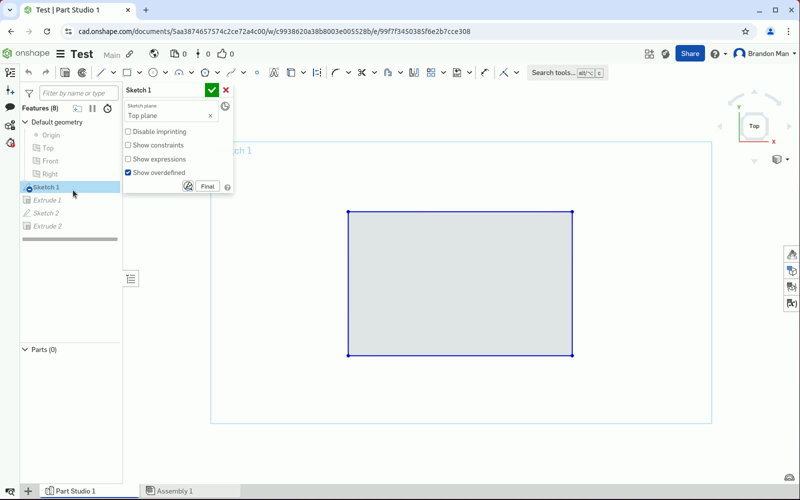
mouse_move(229, 92)
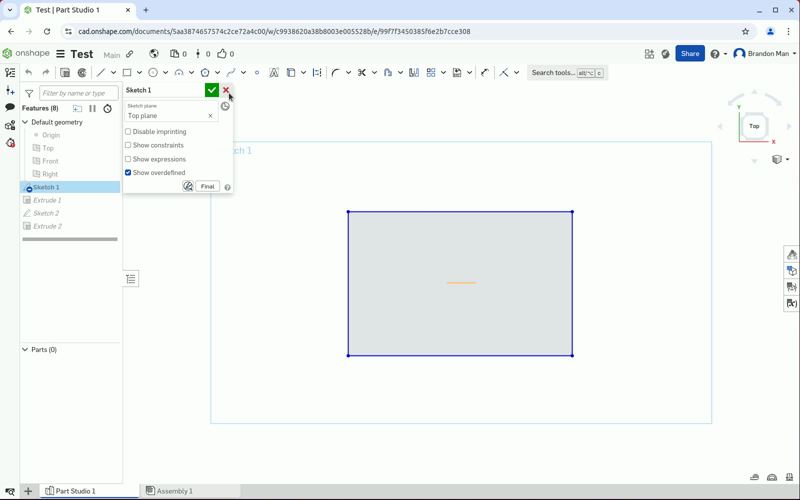
click(229, 92)
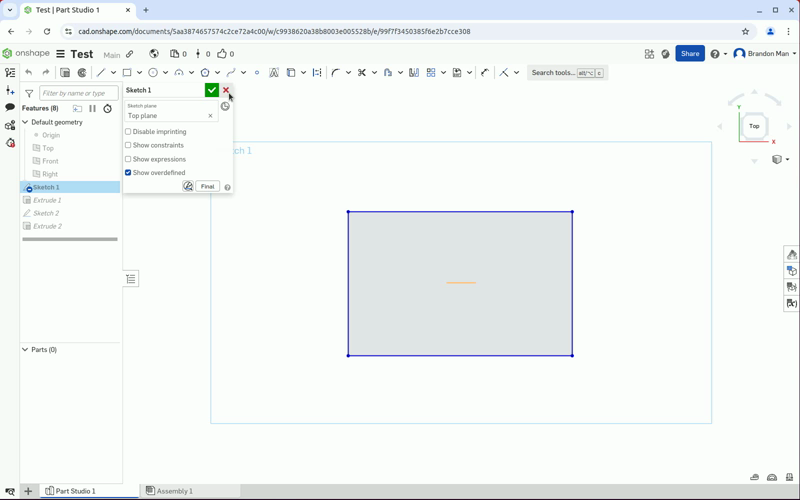
key(shift+s)
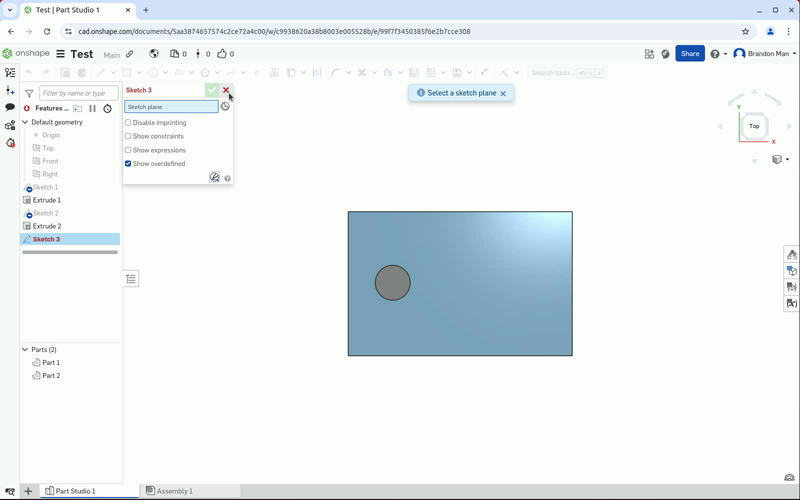
mouse_move(73, 150)
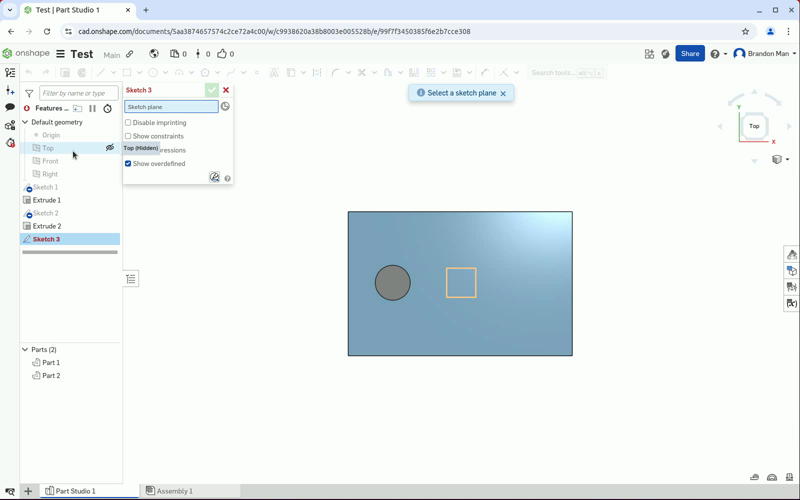
click(73, 150)
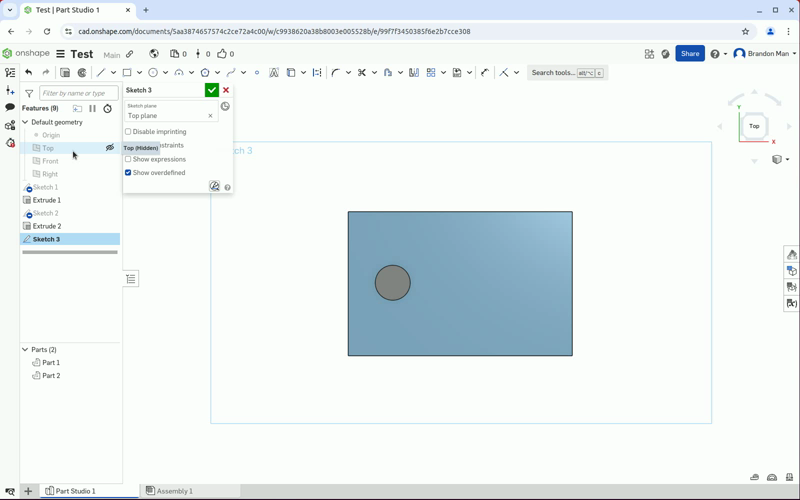
mouse_move(73, 352)
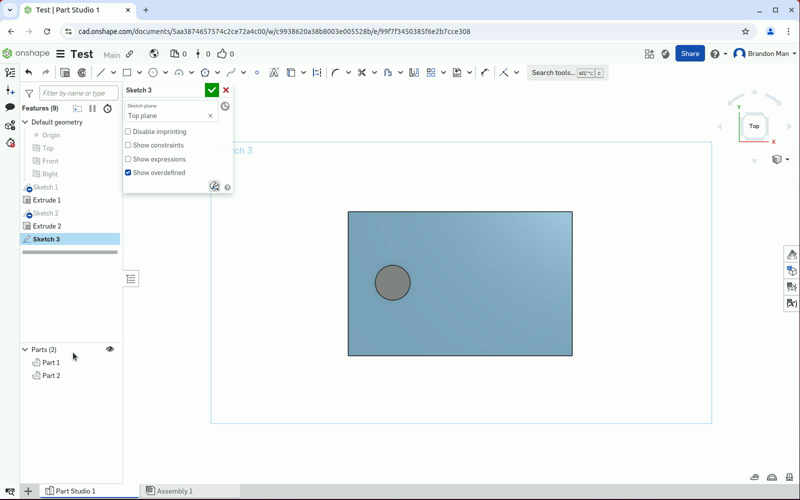
key(y)
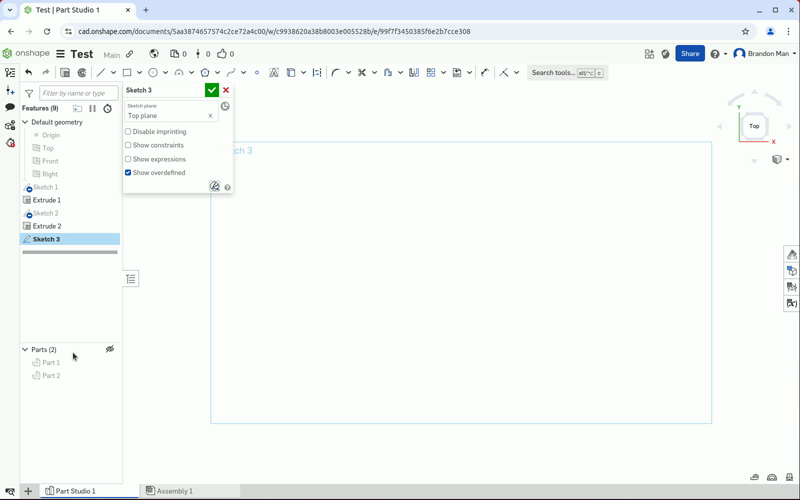
key(c)
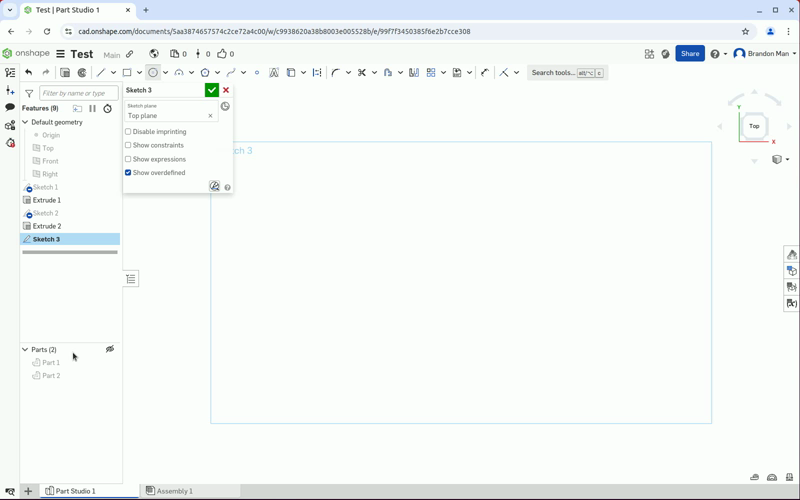
key_down(shift)
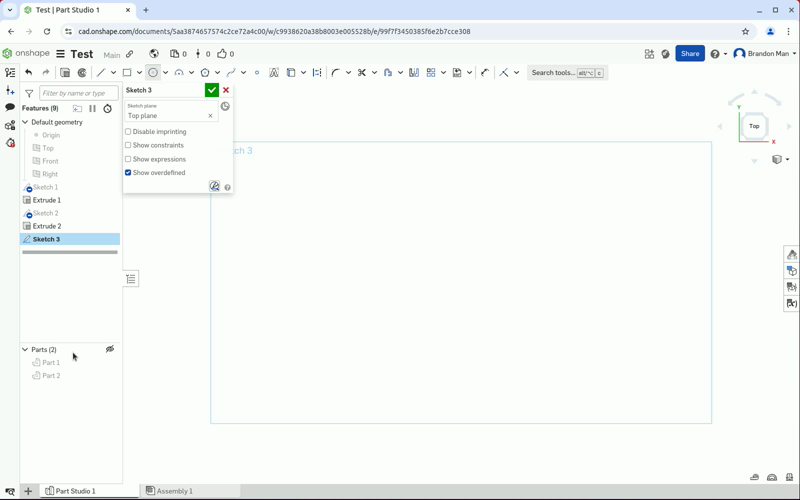
mouse_move(530, 282)
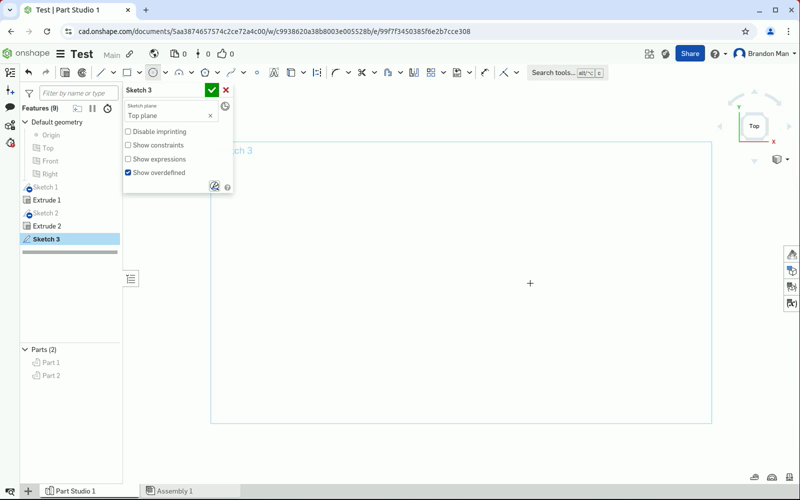
click(530, 282)
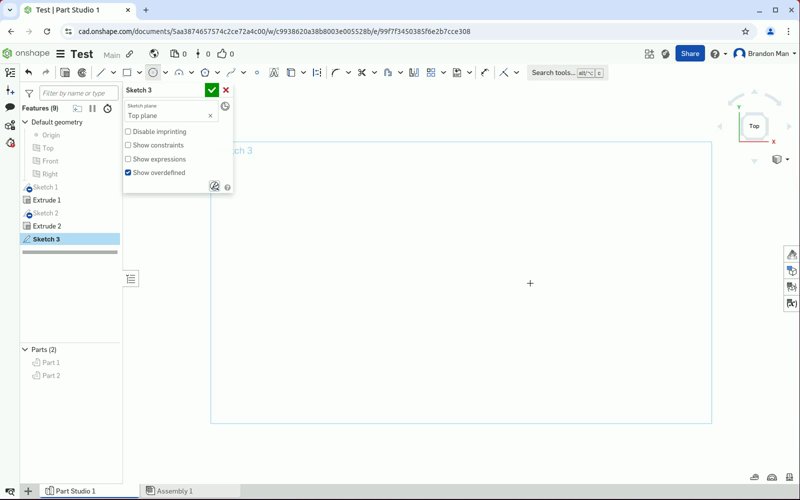
key_up(shift)
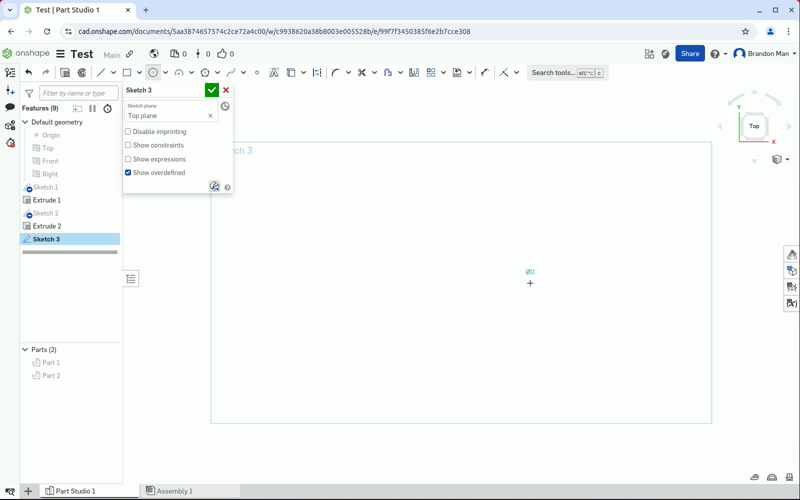
mouse_move(546, 282)
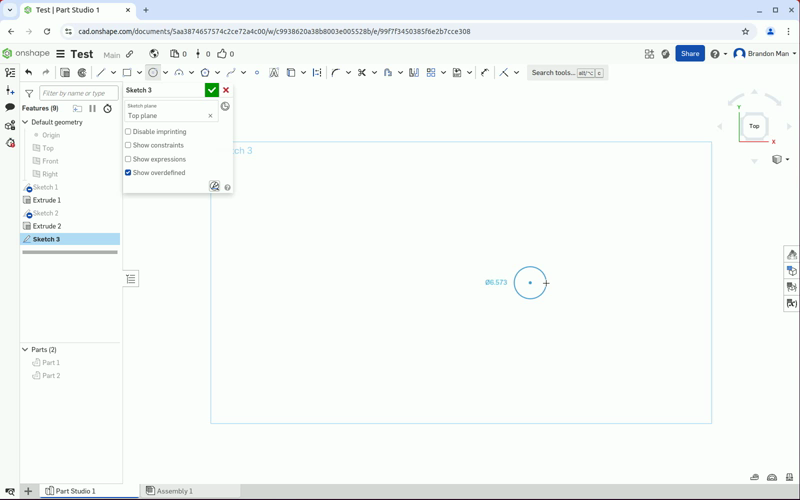
click(546, 282)
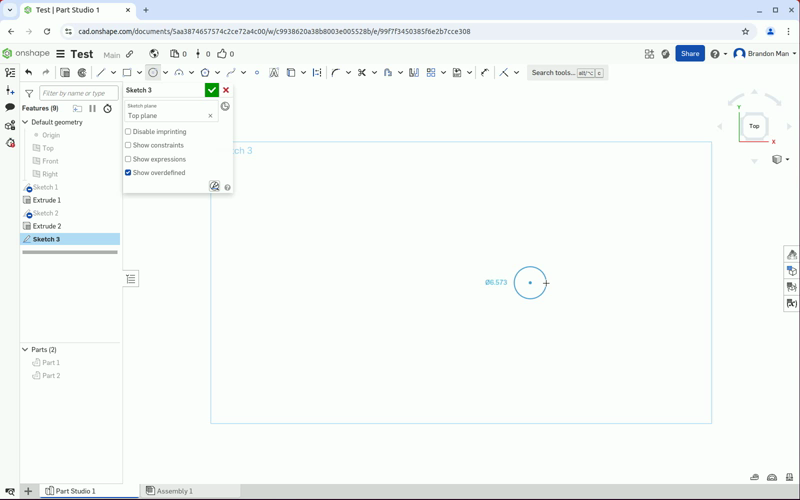
key(esc)
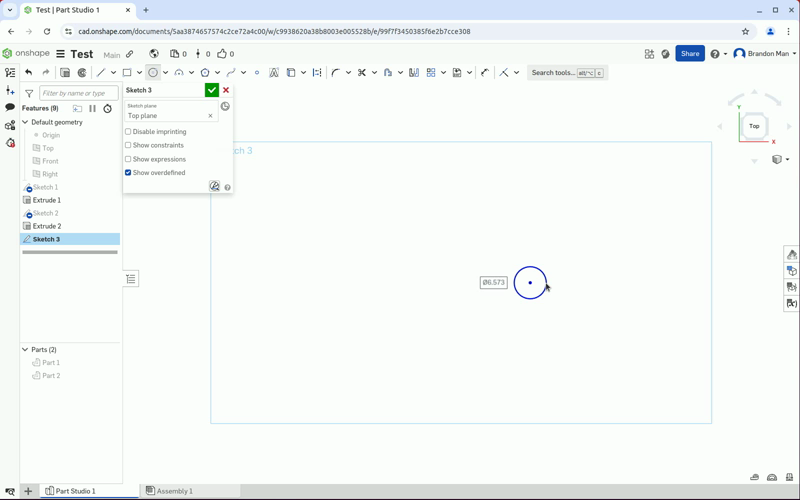
mouse_move(532, 293)
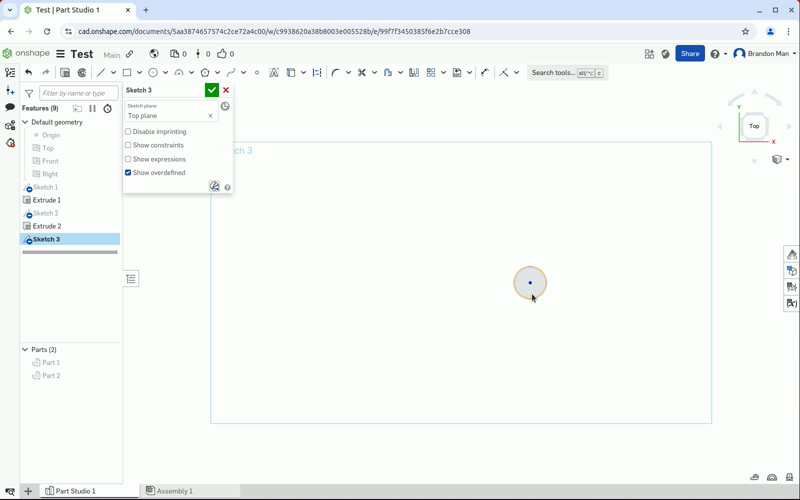
scroll(6)
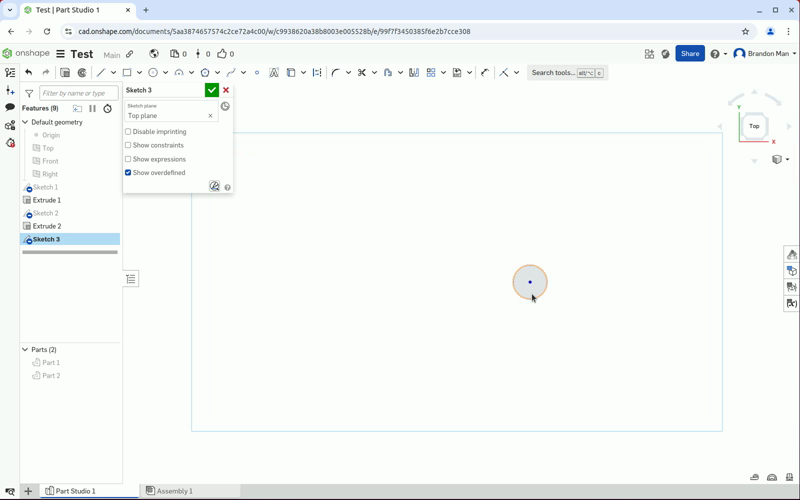
scroll(6)
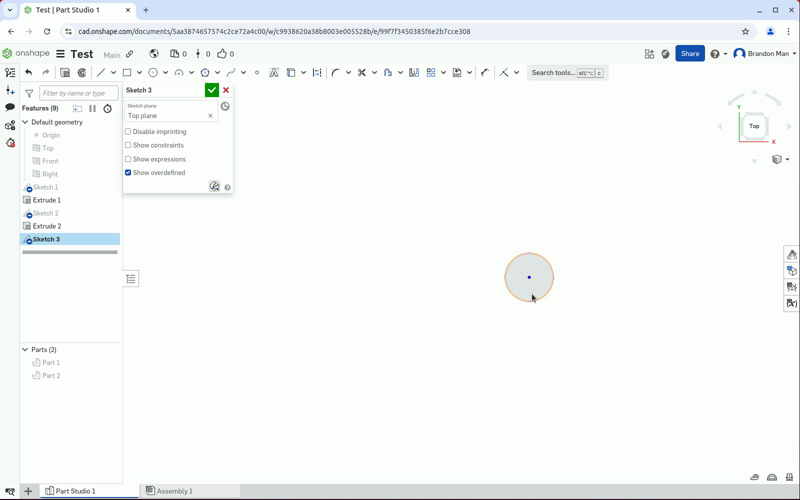
scroll(6)
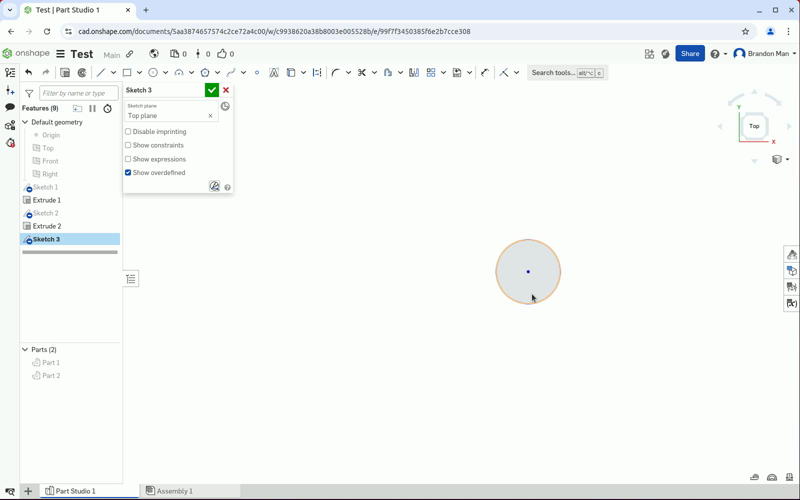
scroll(6)
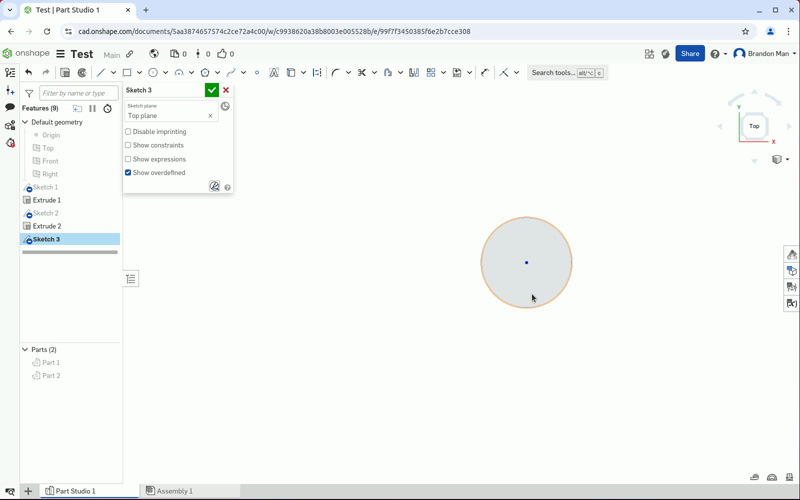
scroll(6)
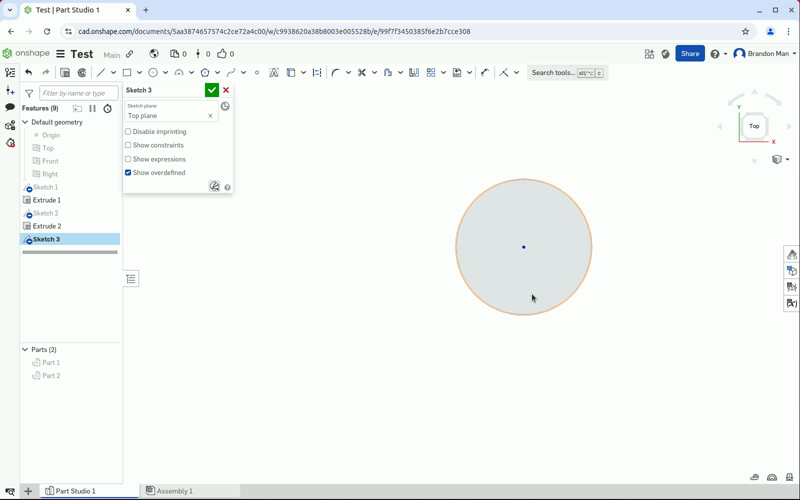
scroll(6)
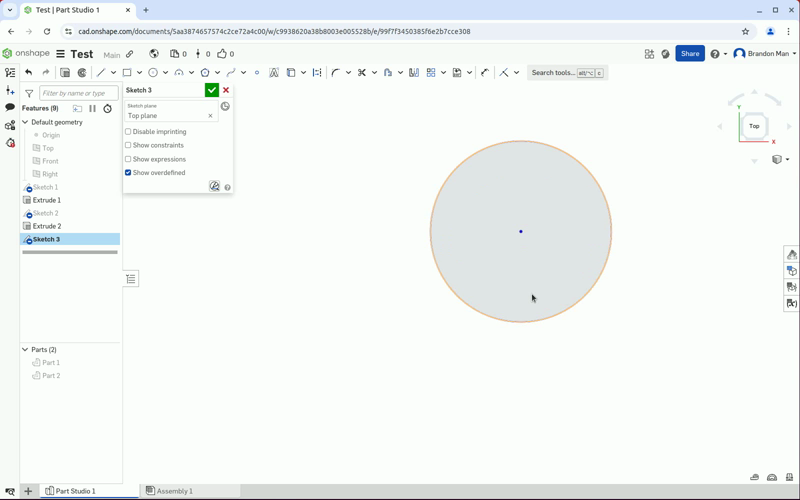
scroll(6)
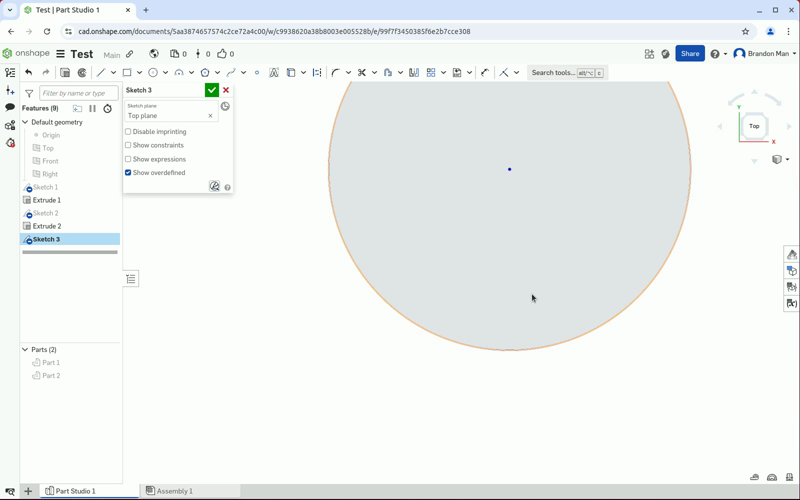
click(532, 293)
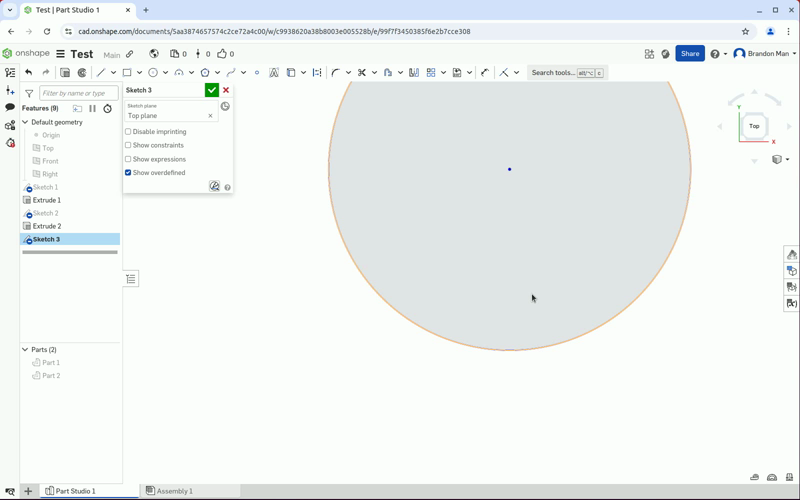
scroll(-6)
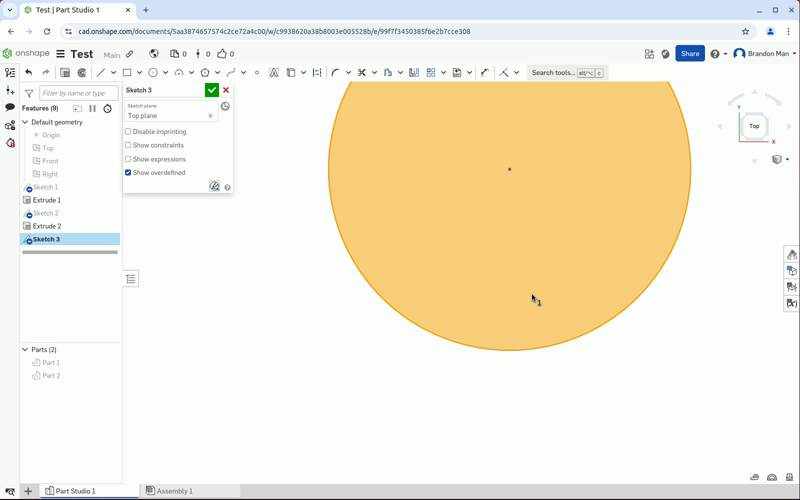
scroll(-6)
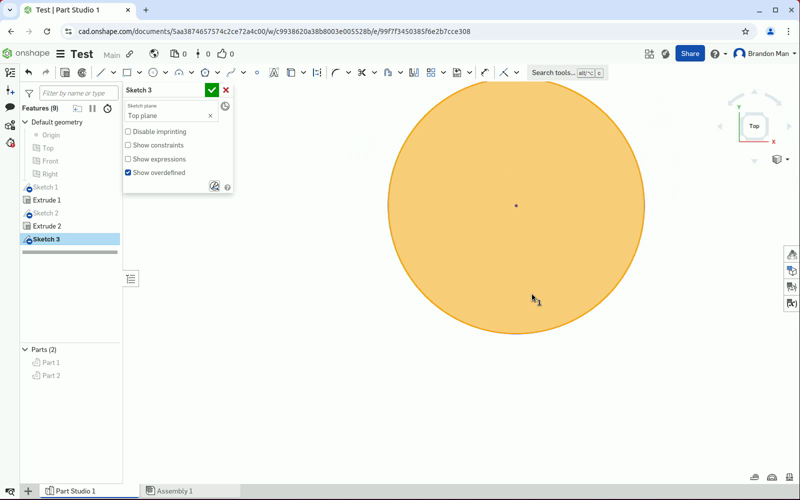
scroll(-6)
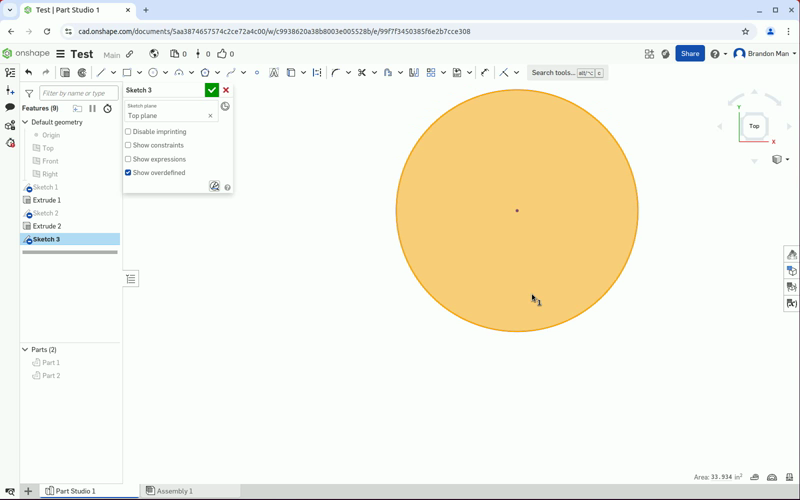
scroll(-6)
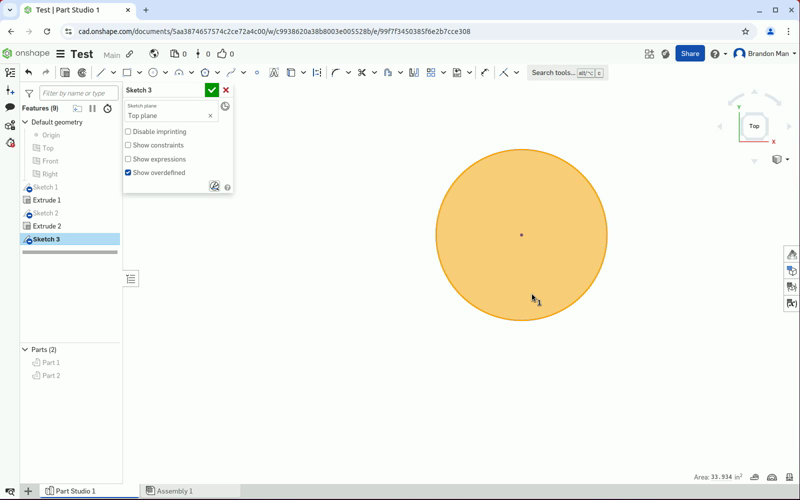
scroll(-6)
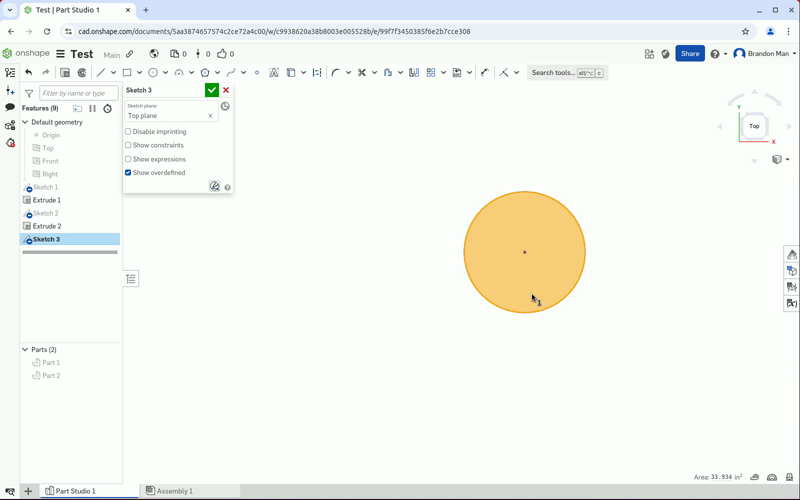
scroll(-6)
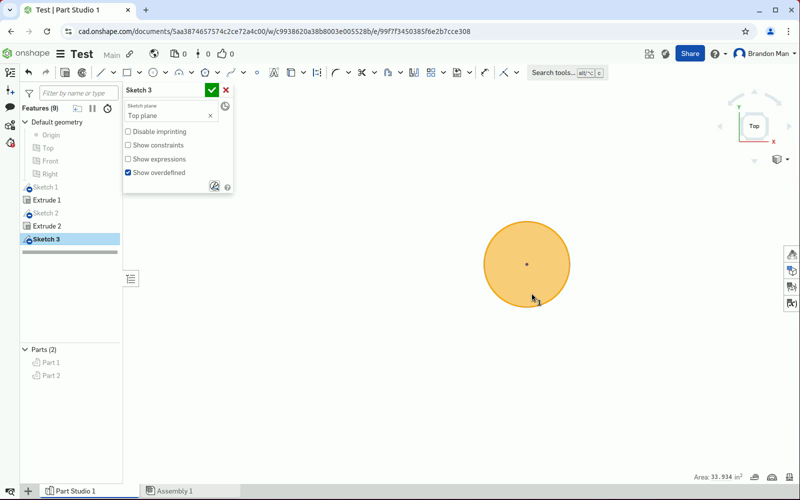
scroll(-6)
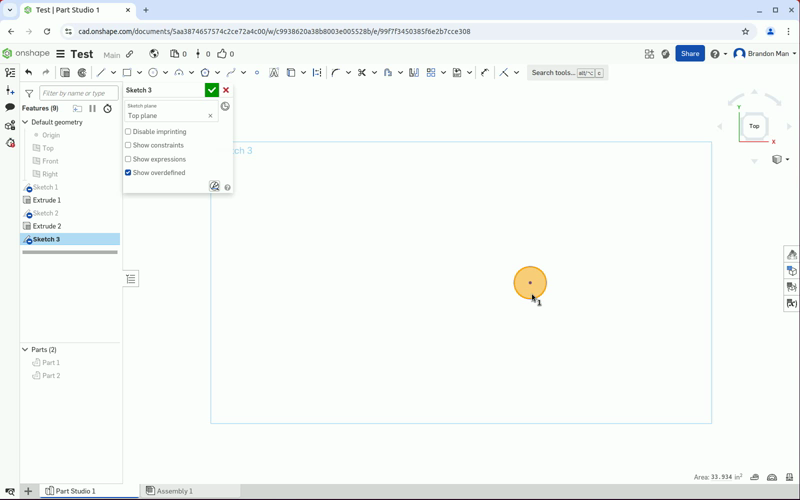
mouse_move(73, 352)
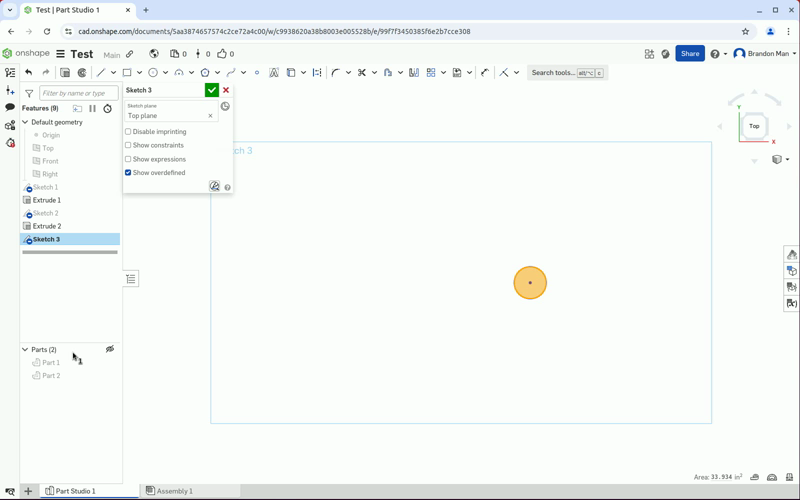
key(shift+y)
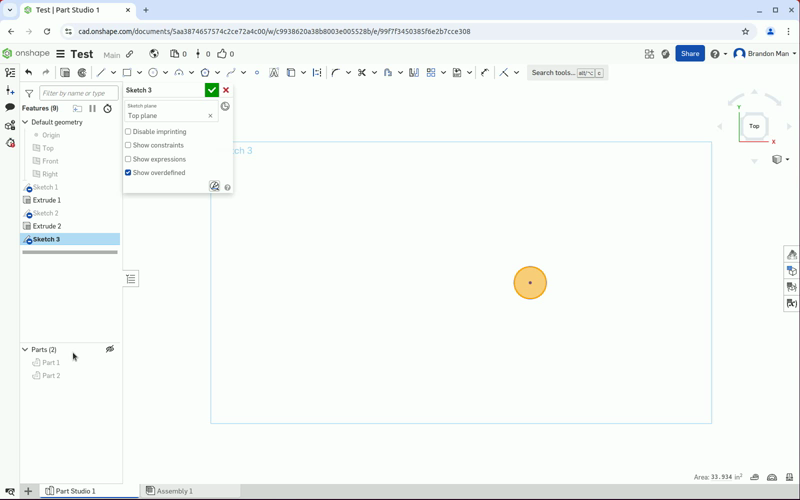
key(shift+e)
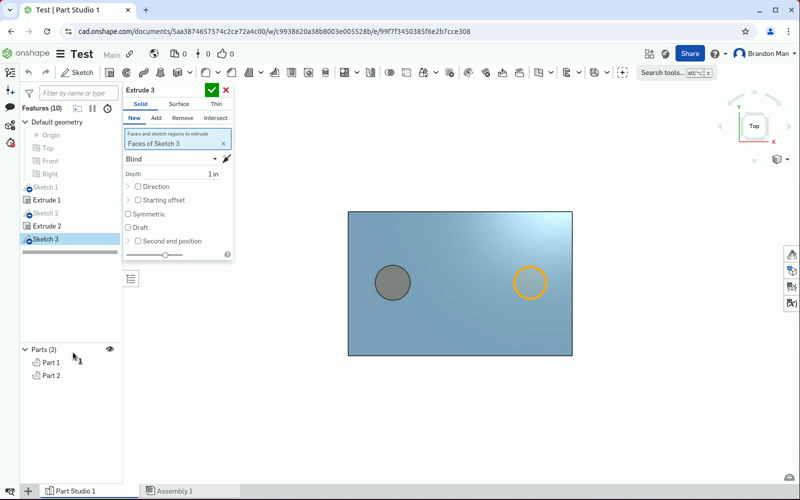
mouse_move(143, 106)
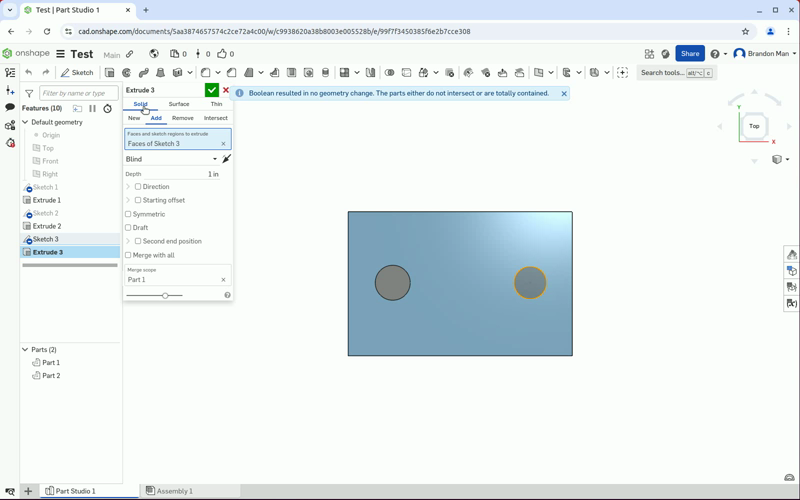
click(143, 106)
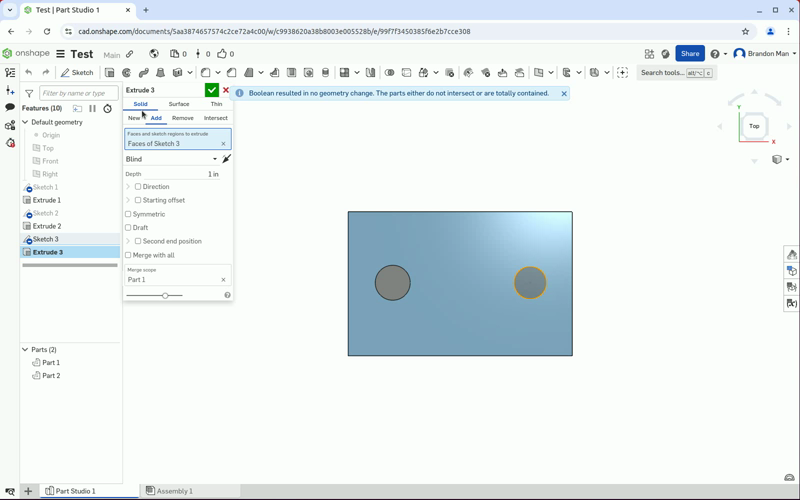
mouse_move(137, 120)
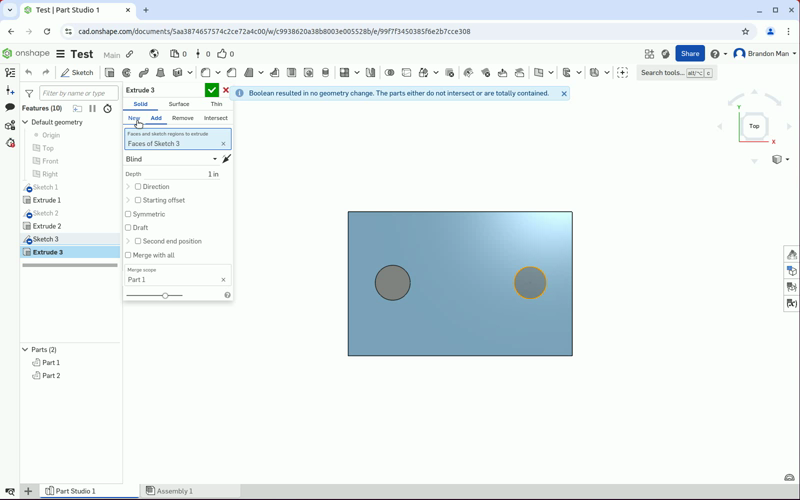
click(137, 120)
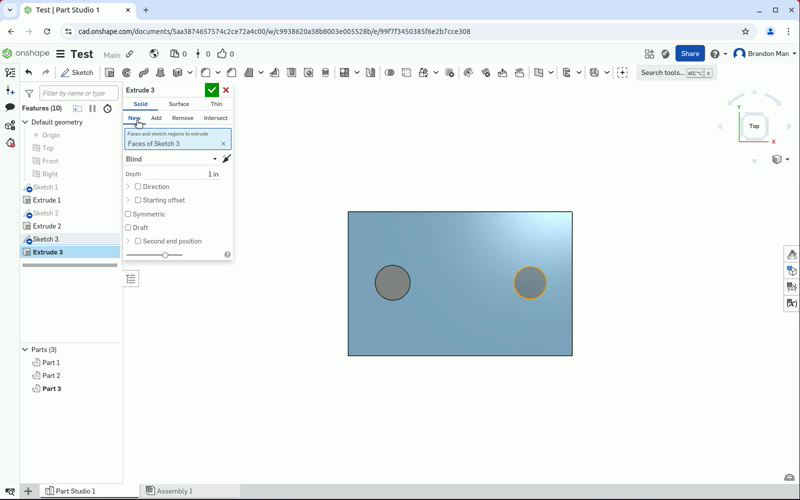
key(tab, 4)
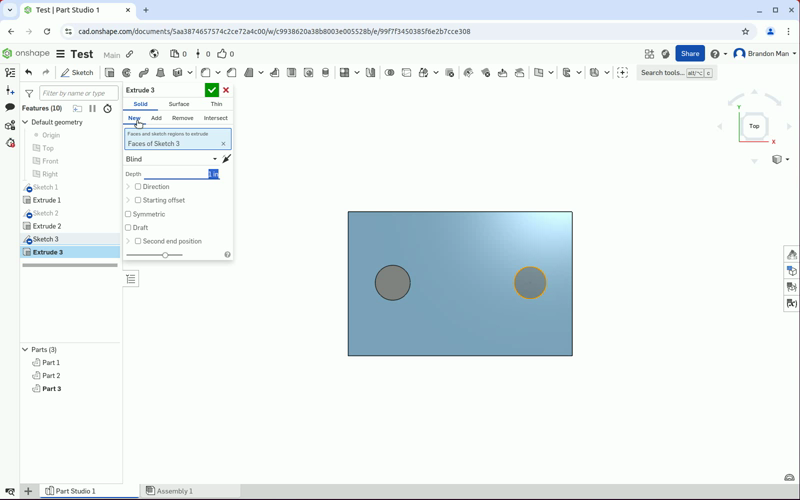
text(30.57)
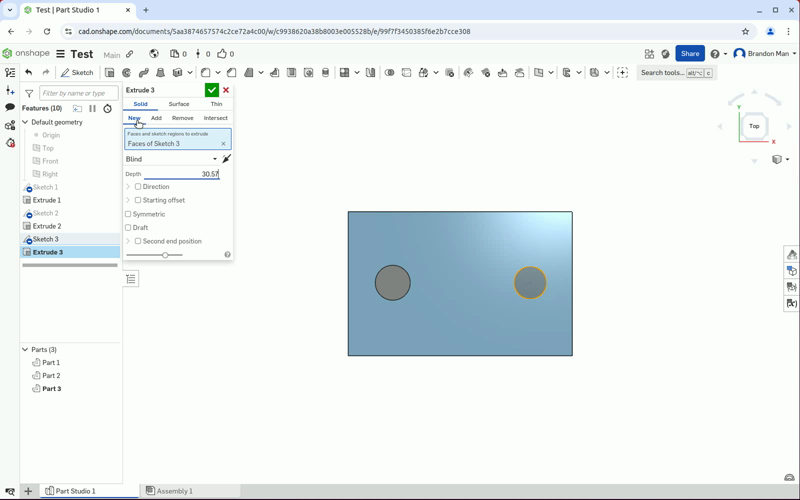
key(enter)
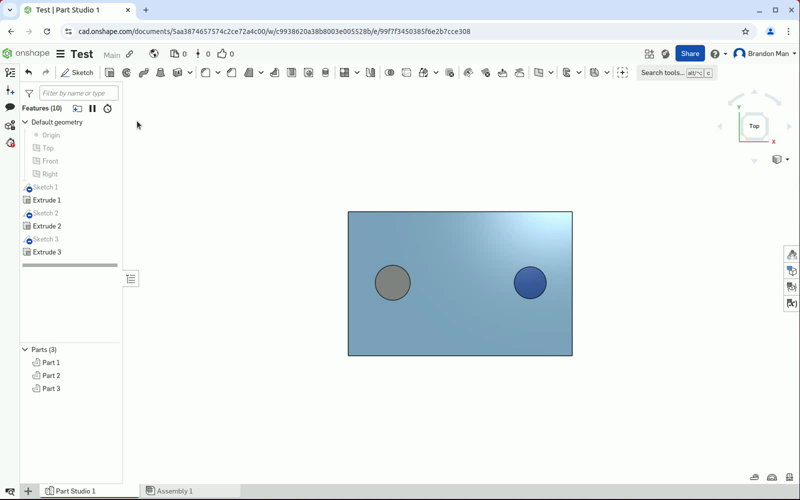
key(shift+h)
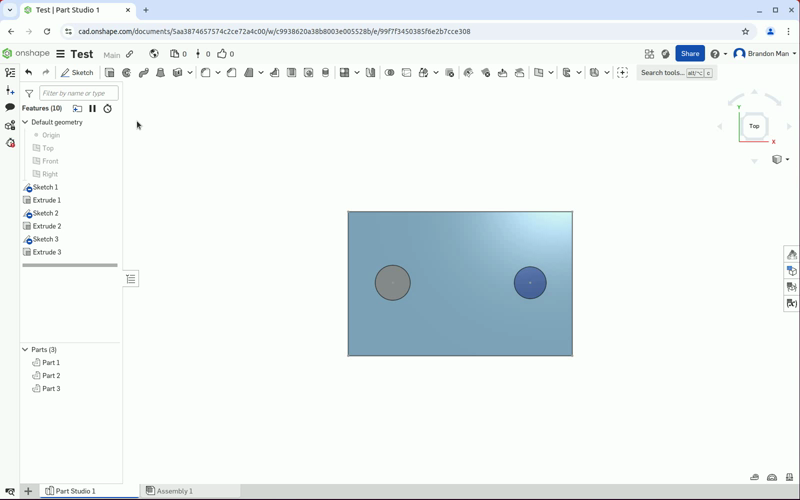
key(shift+h)
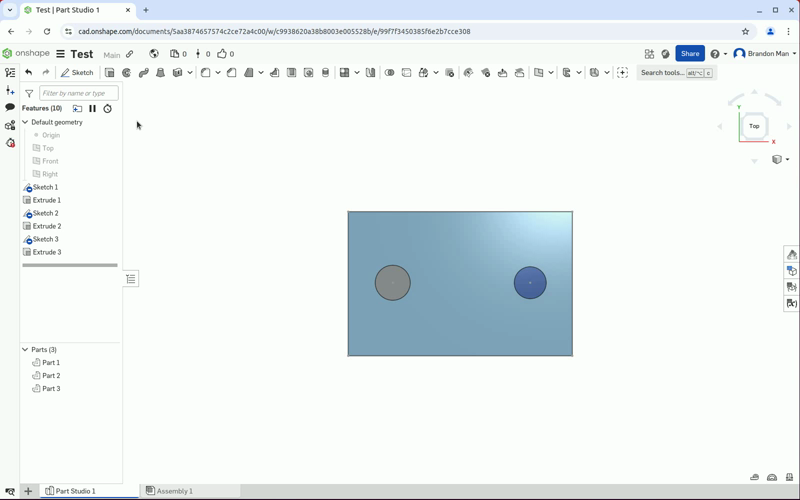
key(shift+7)
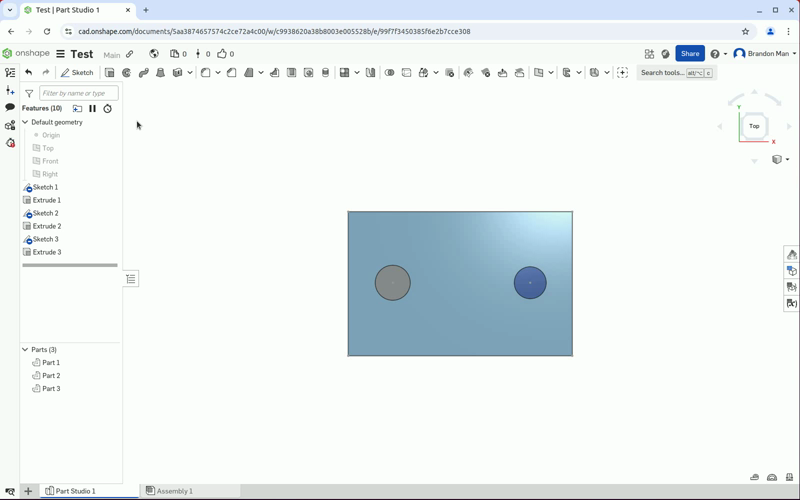
key(up, 3)
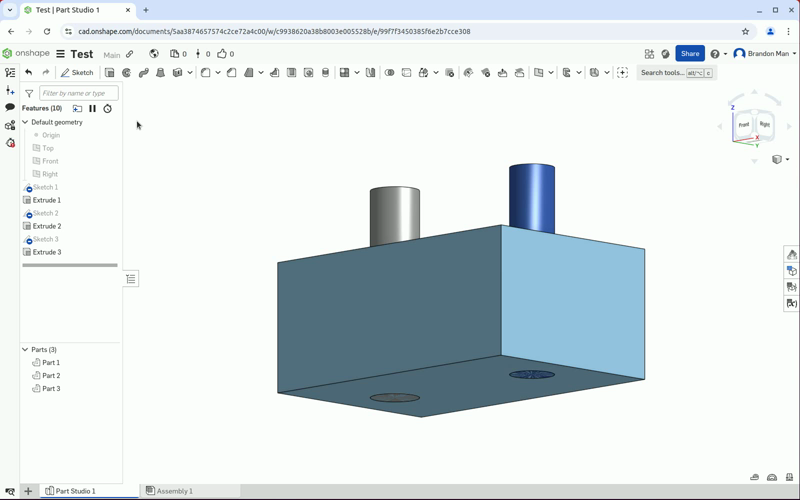
key(left, 3)
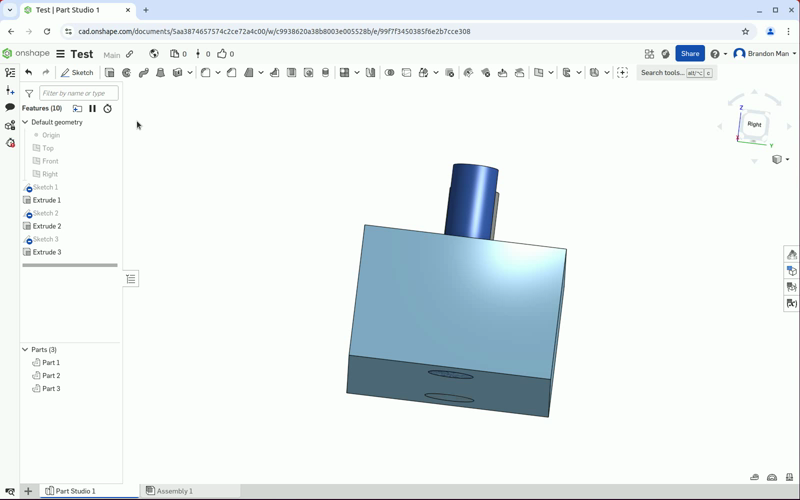
key(right, 3)
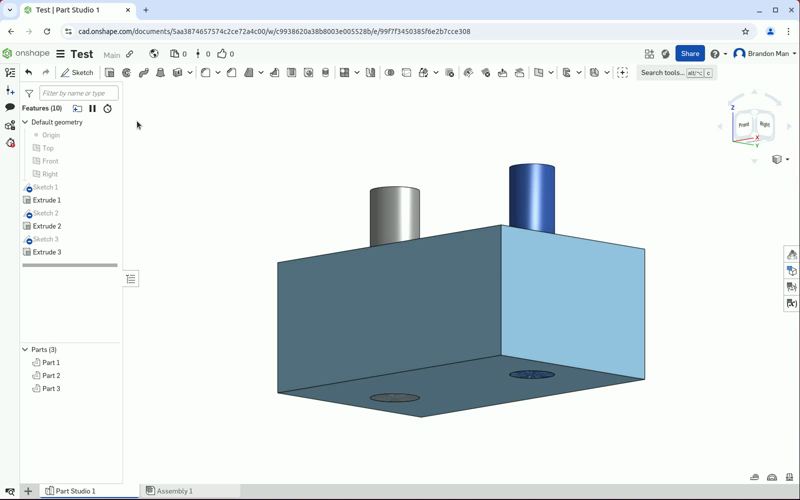
key(down, 3)
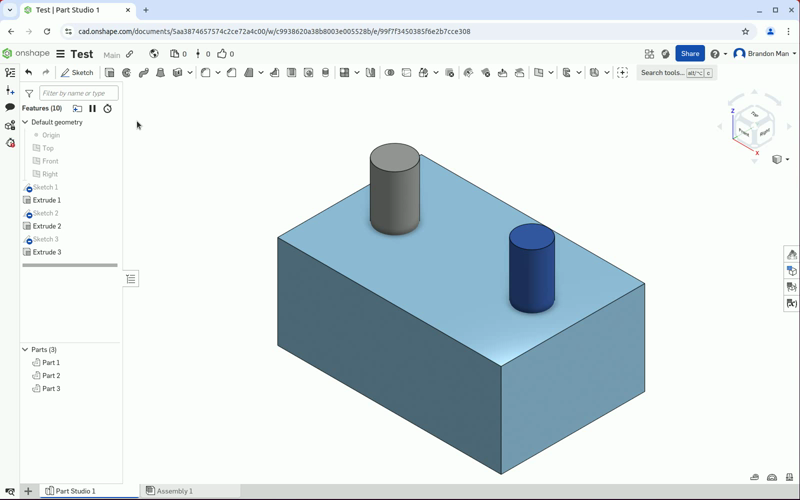
mouse_move(73, 189)
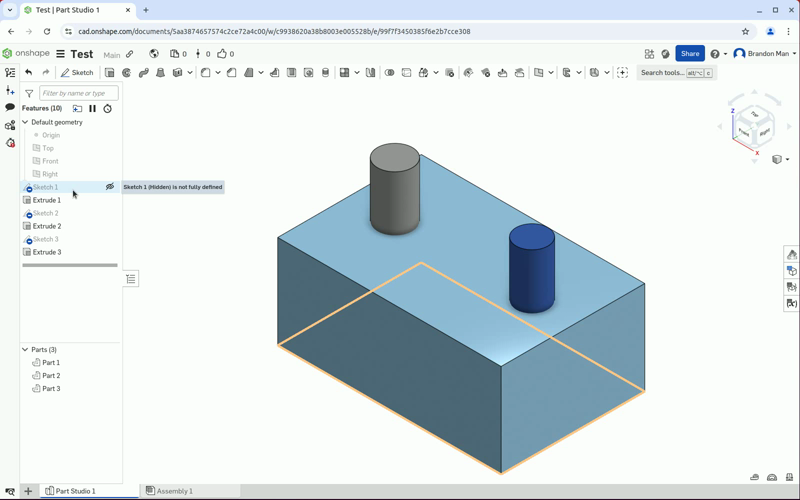
click(73, 189)